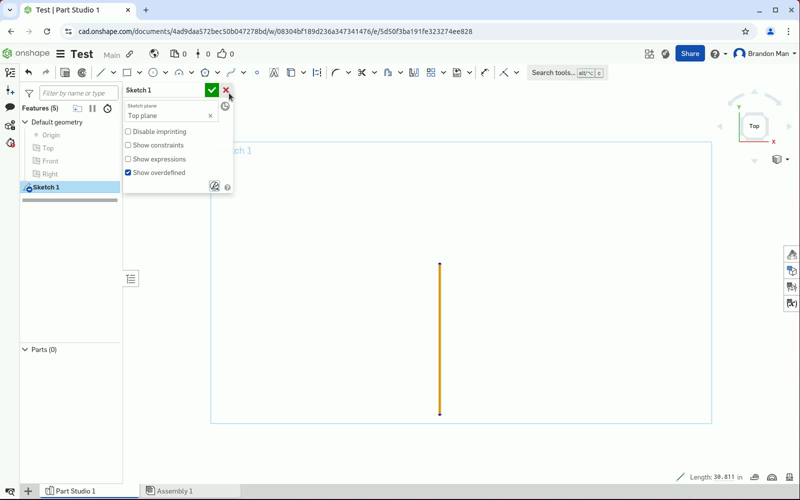
key(shift+h)
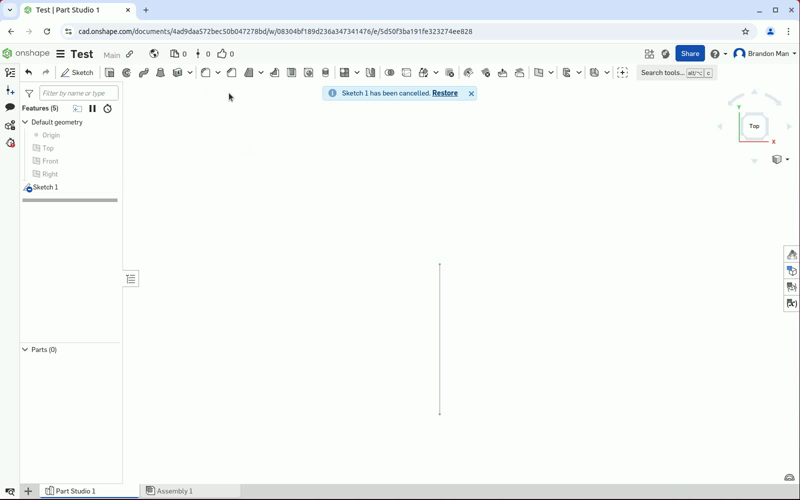
key(shift+s)
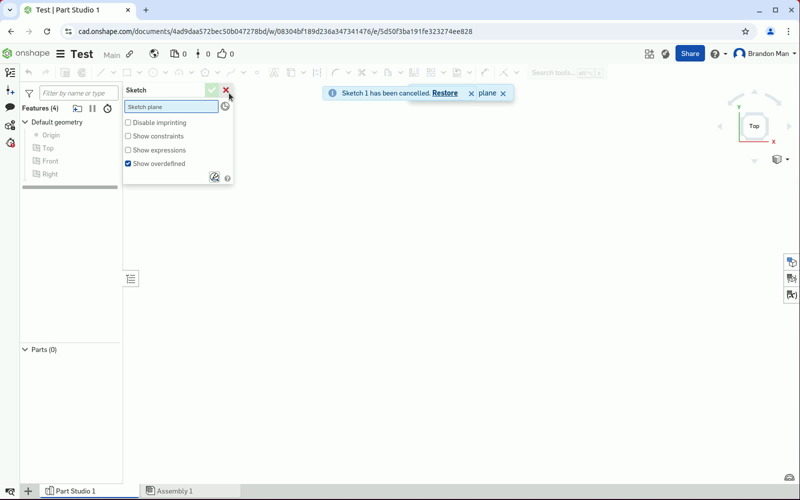
mouse_move(73, 150)
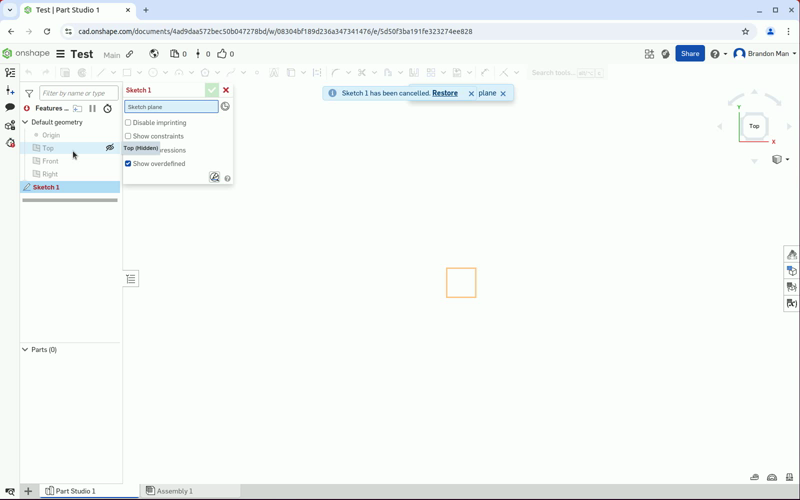
click(73, 150)
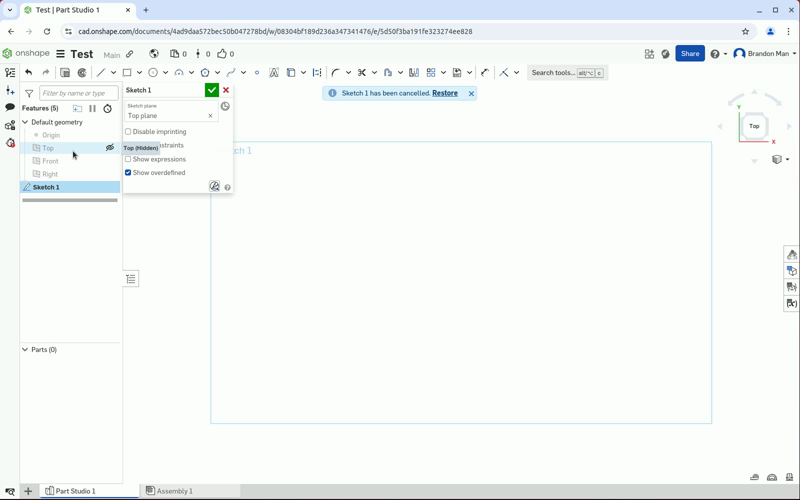
mouse_move(73, 352)
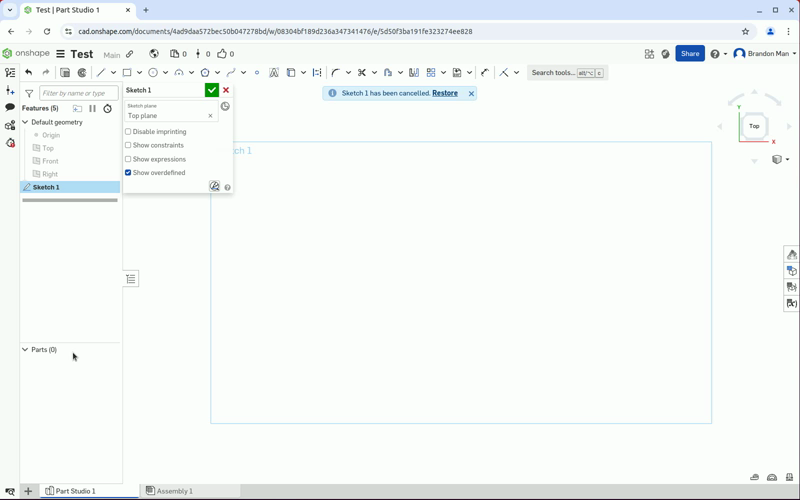
key(y)
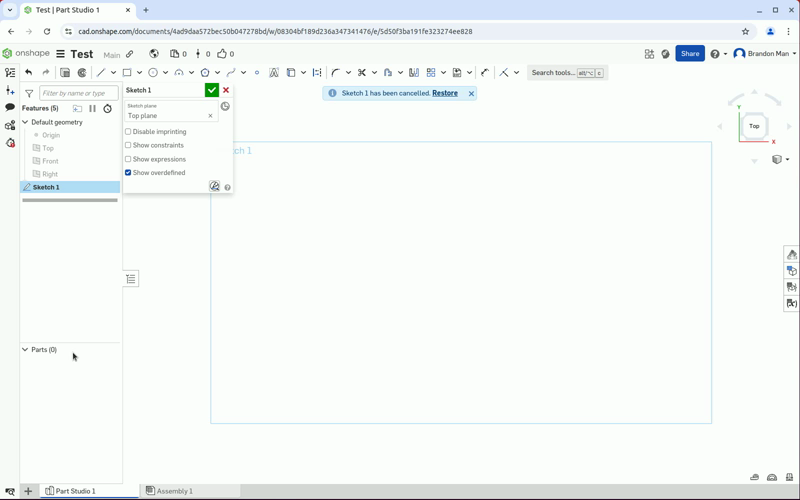
key(c)
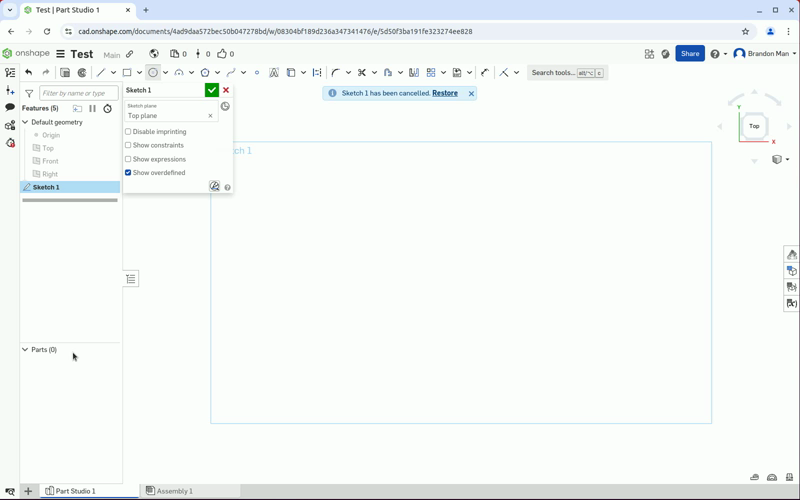
key_down(shift)
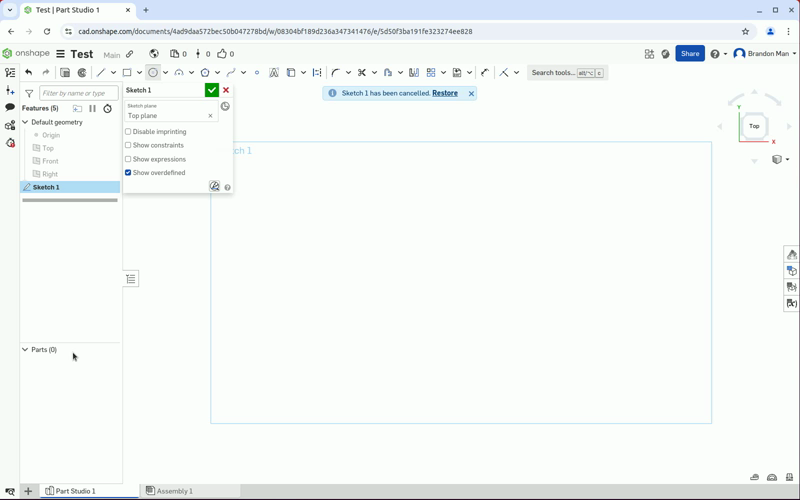
mouse_move(461, 282)
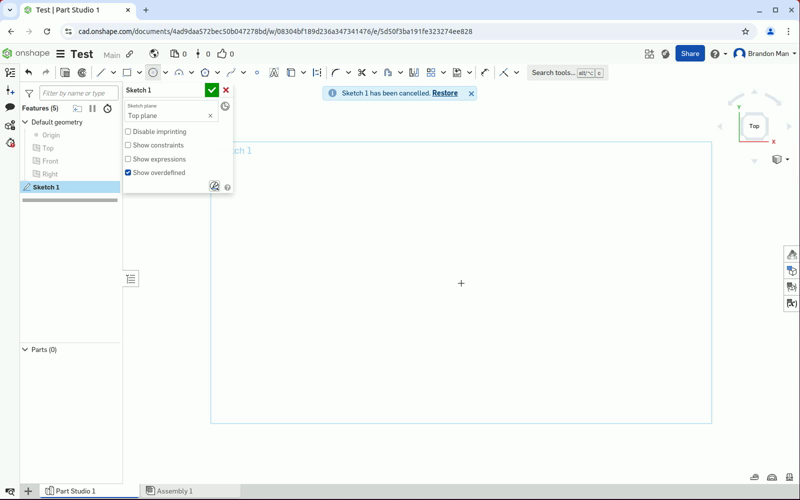
click(461, 282)
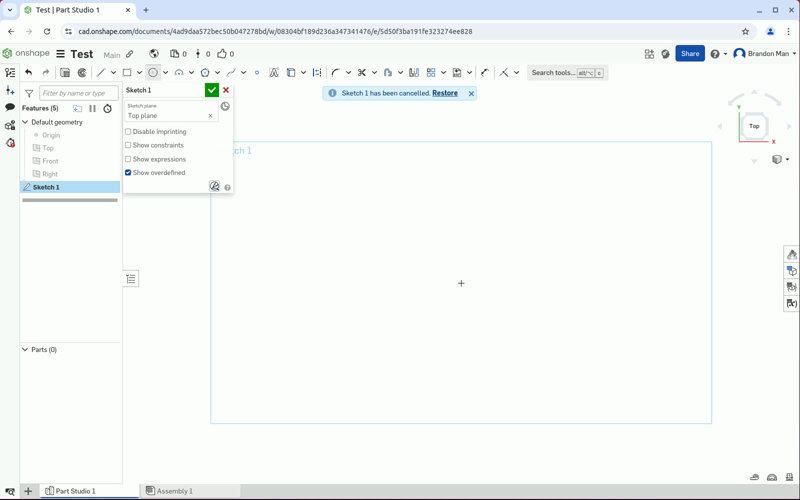
key_up(shift)
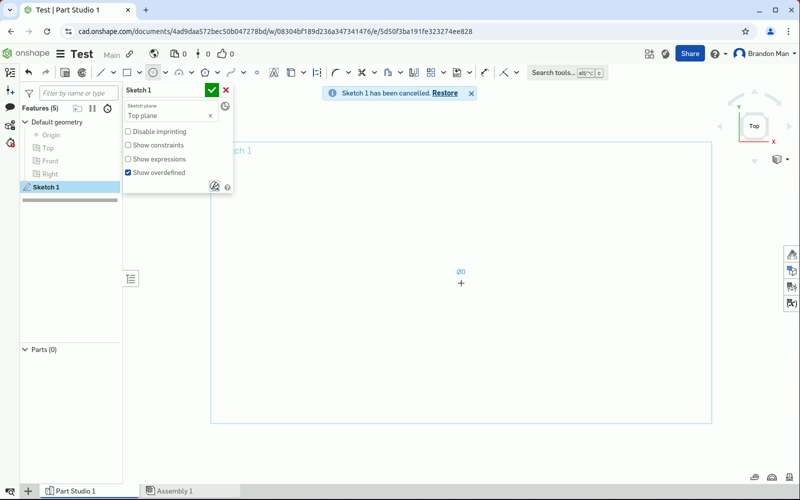
mouse_move(574, 282)
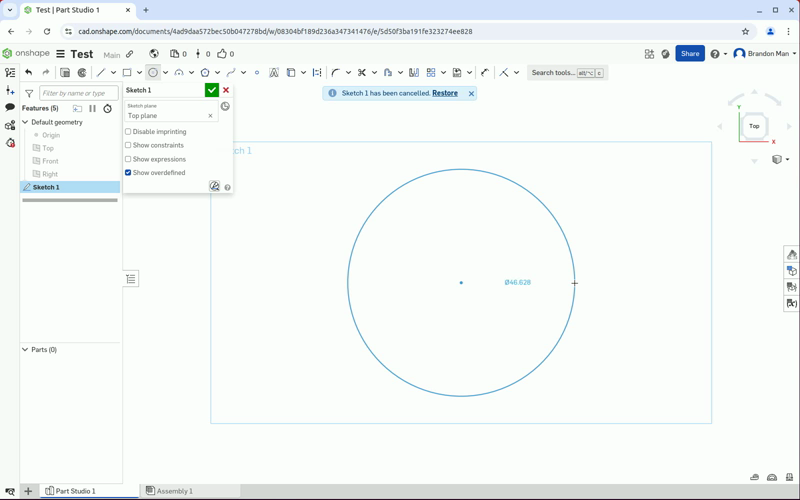
click(574, 282)
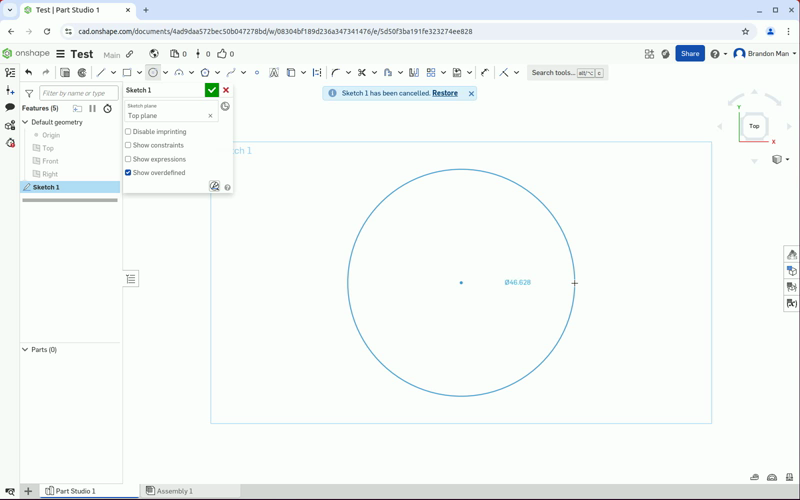
key(esc)
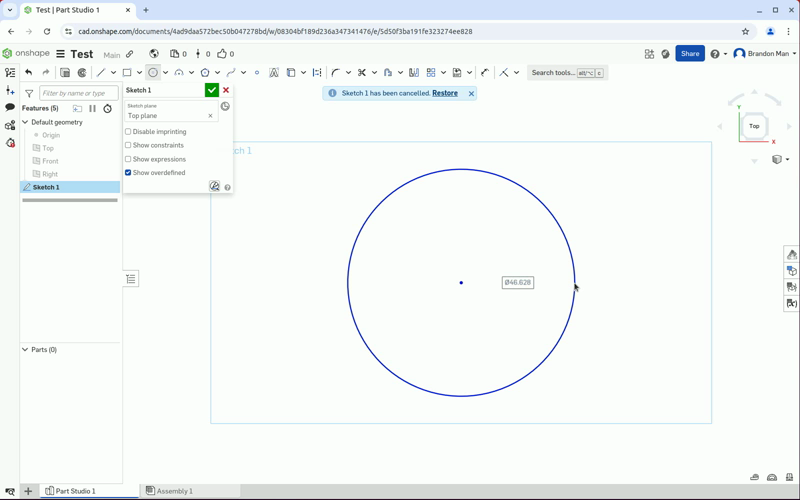
mouse_move(485, 321)
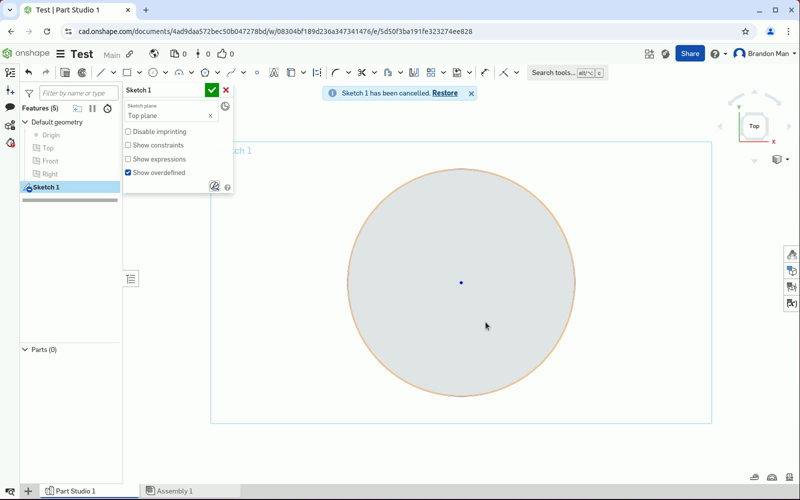
click(485, 321)
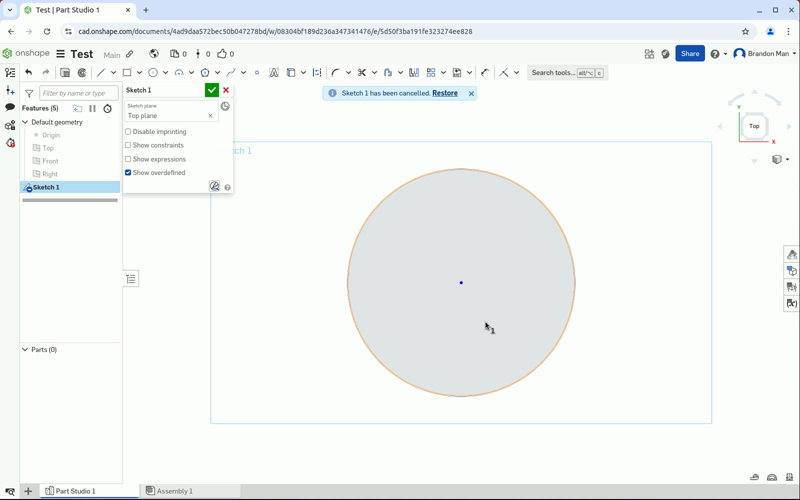
mouse_move(73, 352)
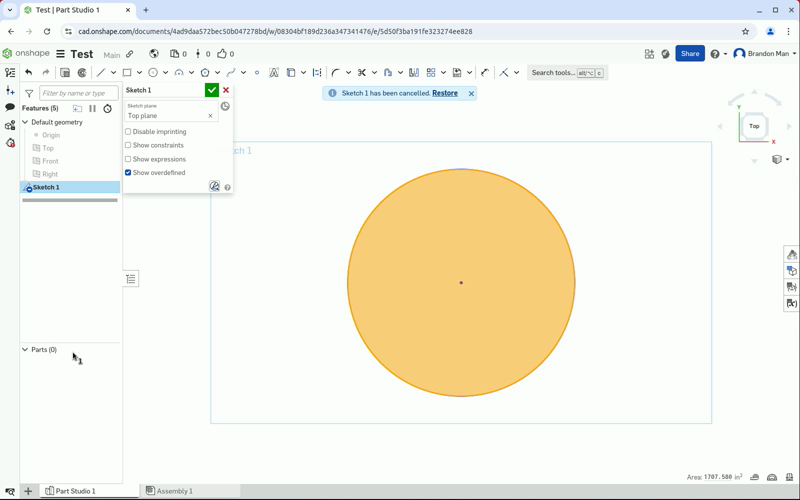
key(shift+y)
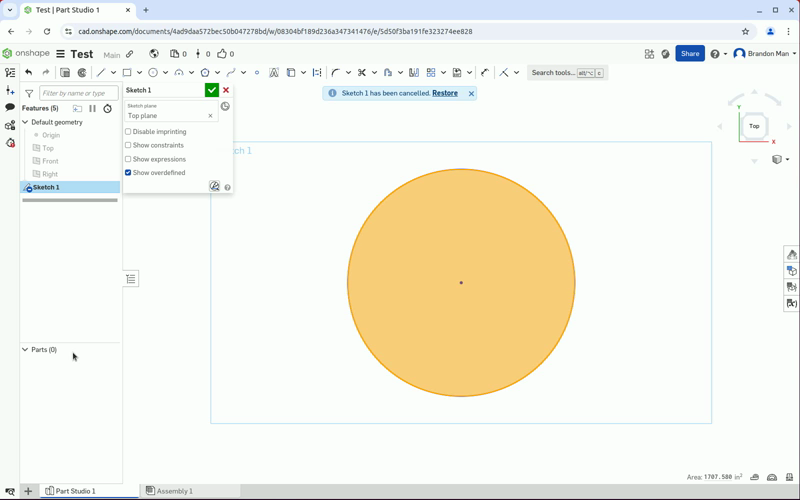
key(shift+e)
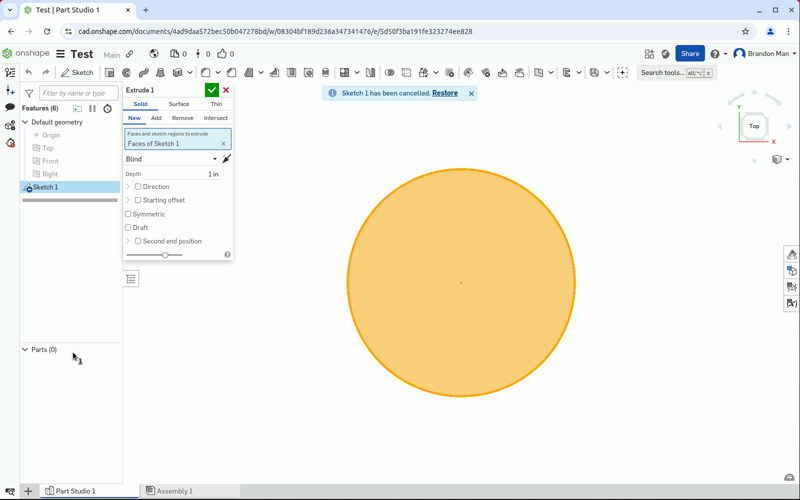
mouse_move(143, 106)
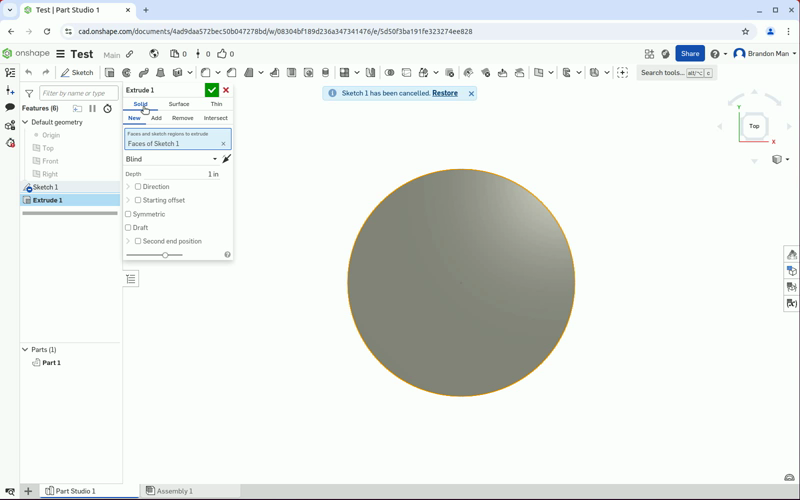
click(143, 106)
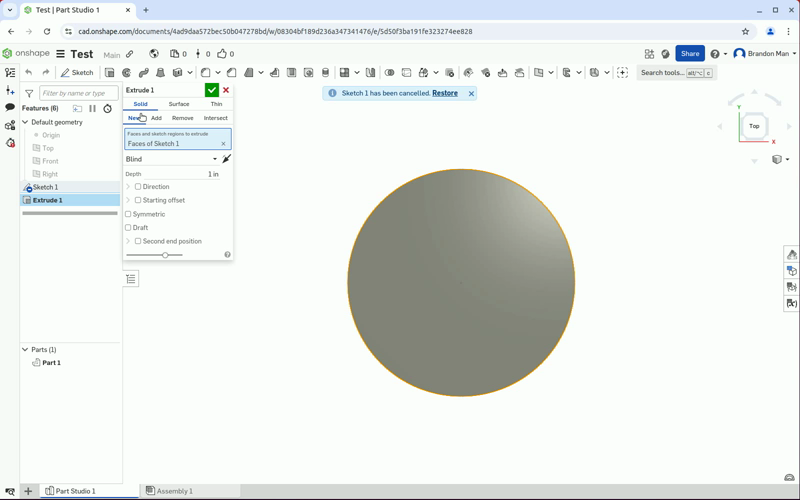
mouse_move(137, 120)
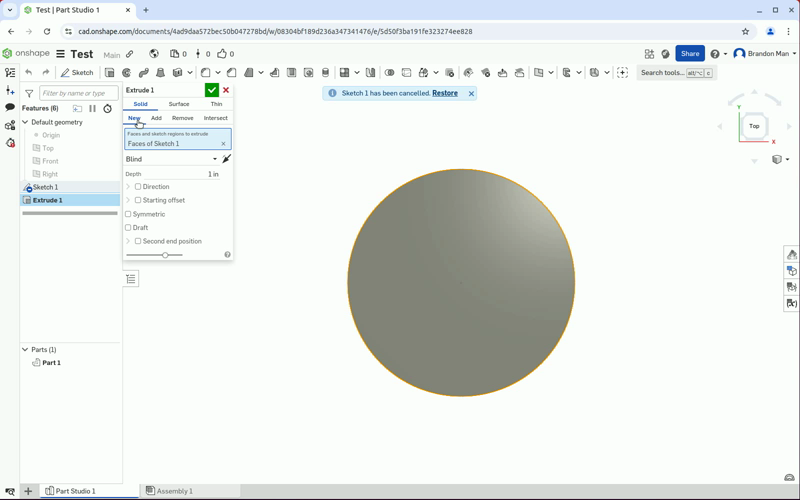
click(137, 120)
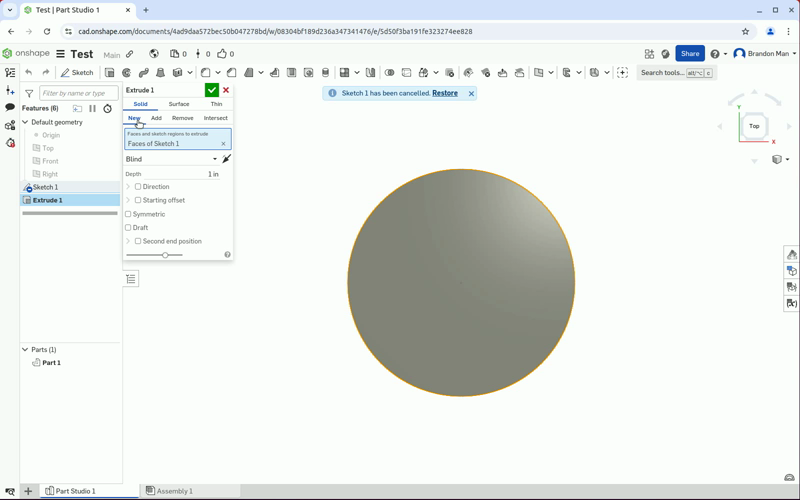
key(tab, 4)
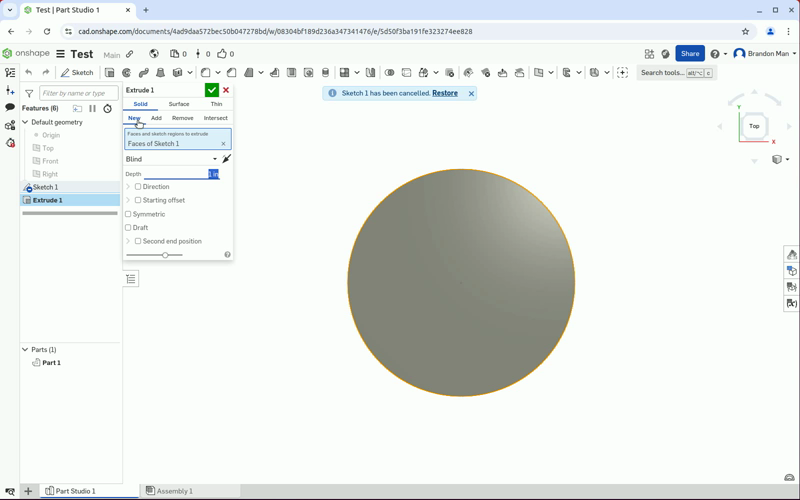
text(-3.611)
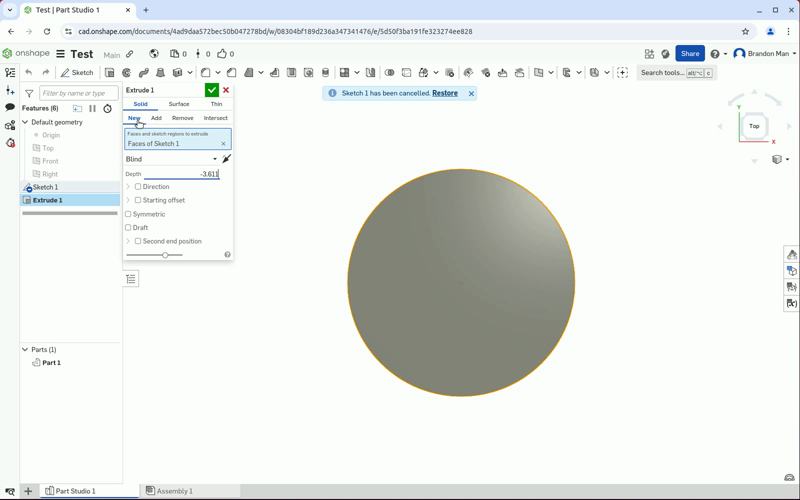
key(enter)
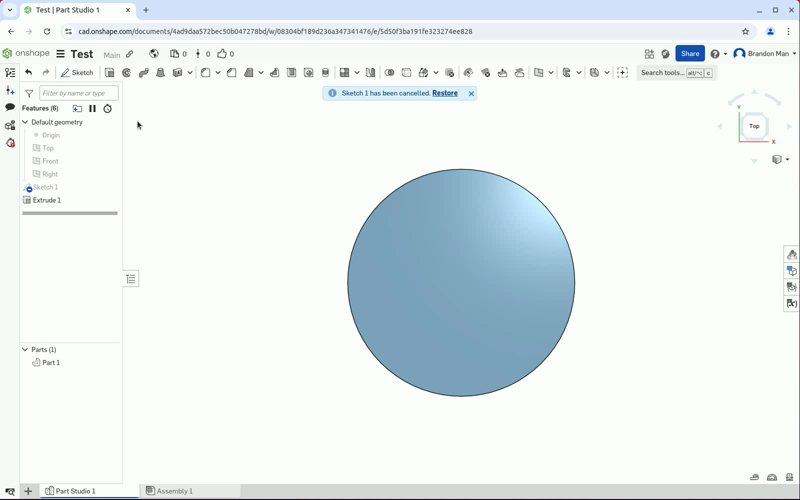
key(shift+h)
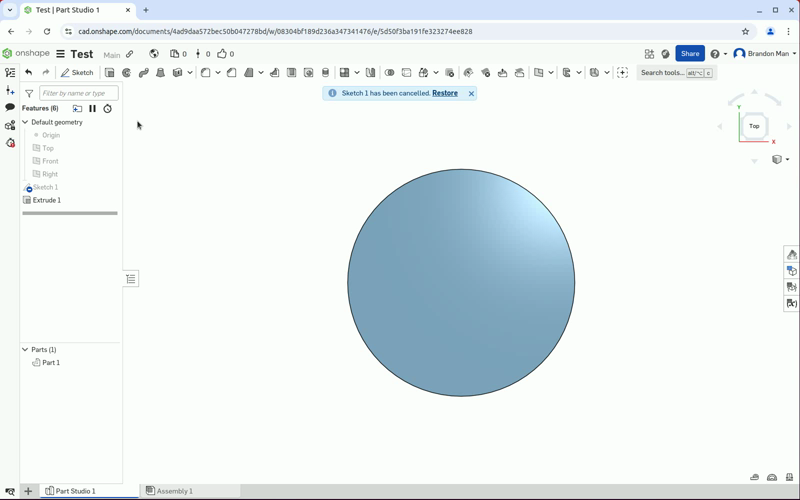
key(shift+h)
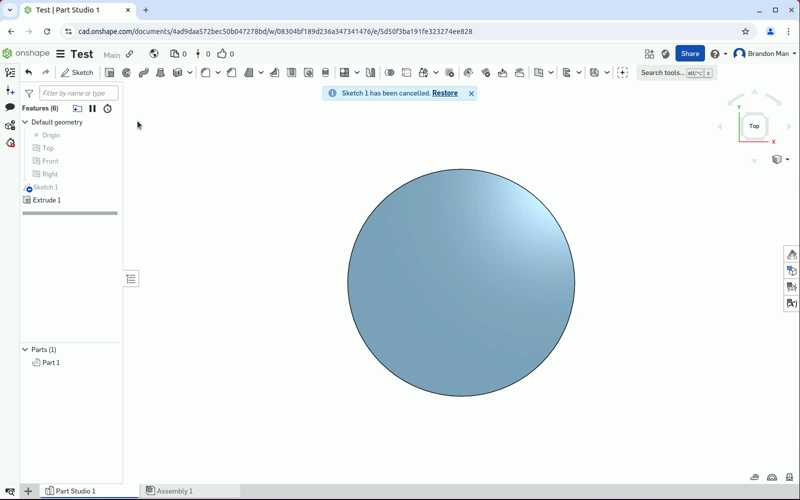
mouse_move(73, 189)
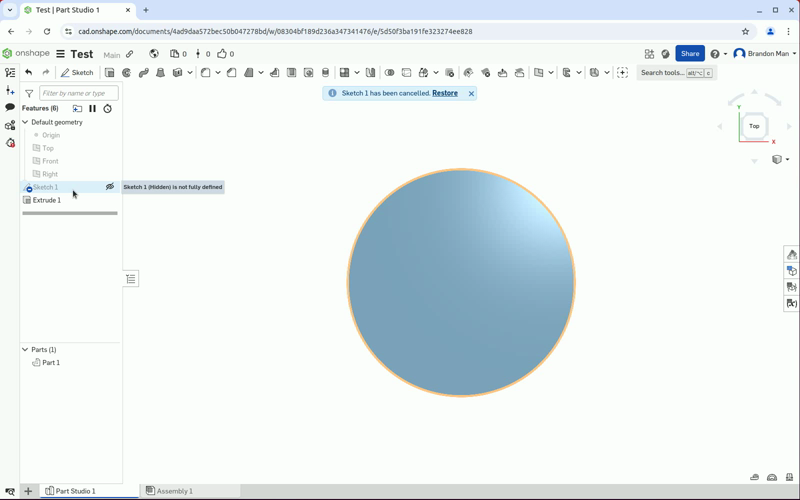
click(73, 189)
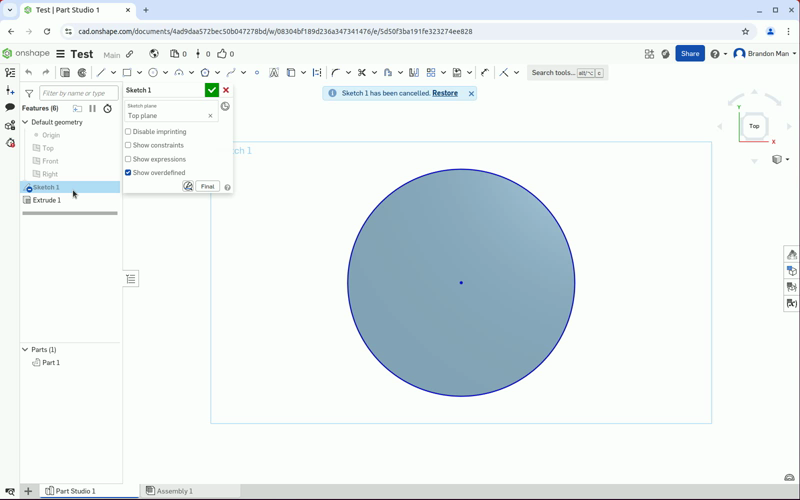
mouse_move(229, 92)
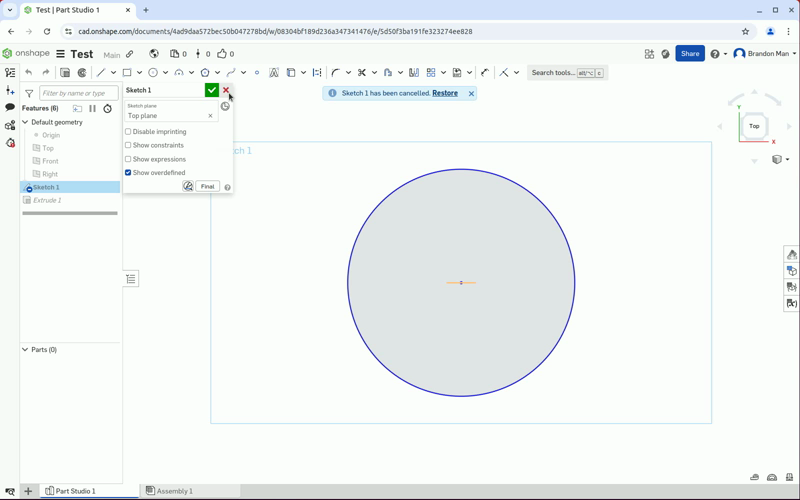
click(229, 92)
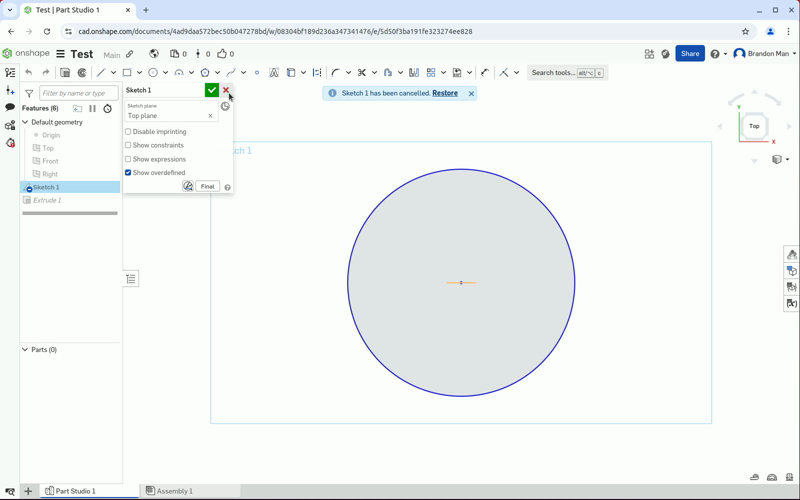
key(shift+s)
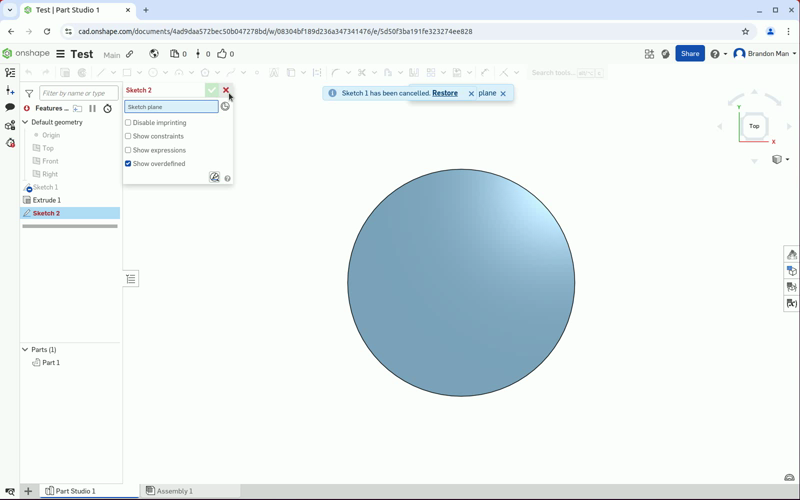
mouse_move(73, 150)
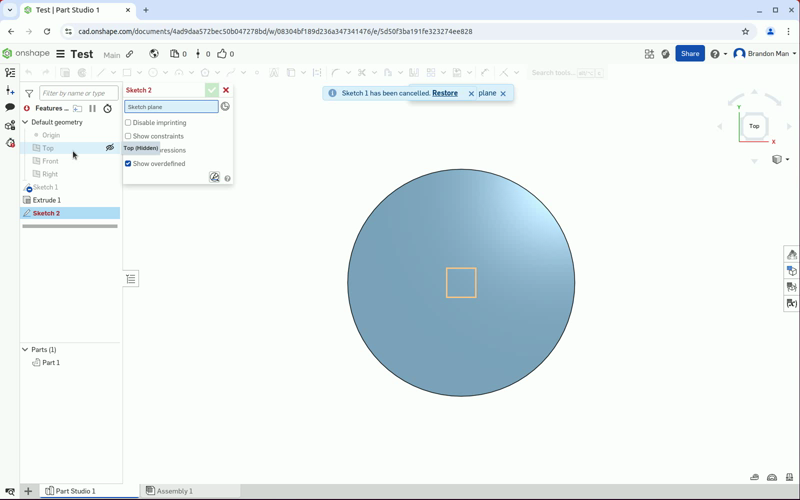
click(73, 150)
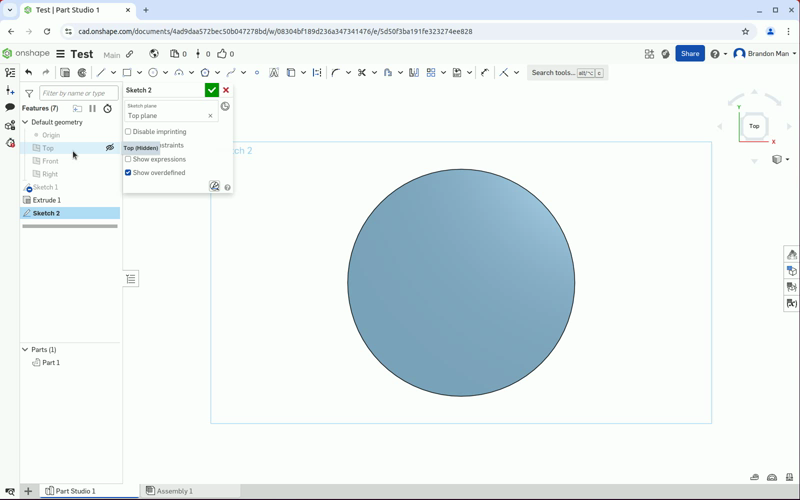
mouse_move(73, 352)
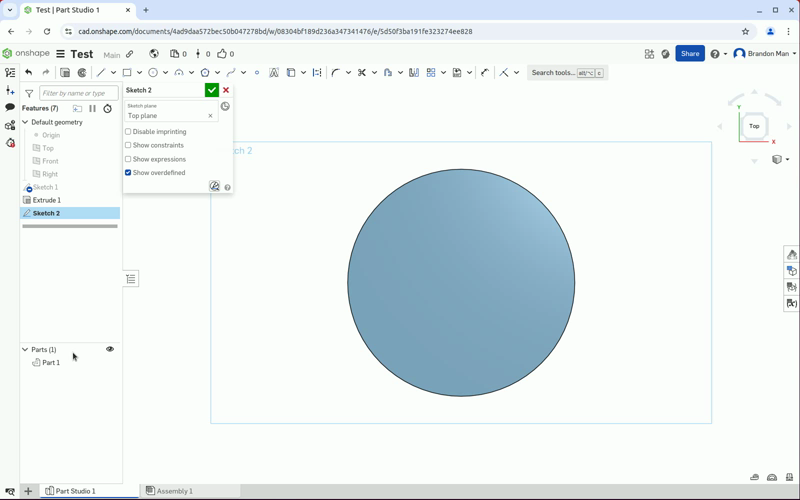
key(y)
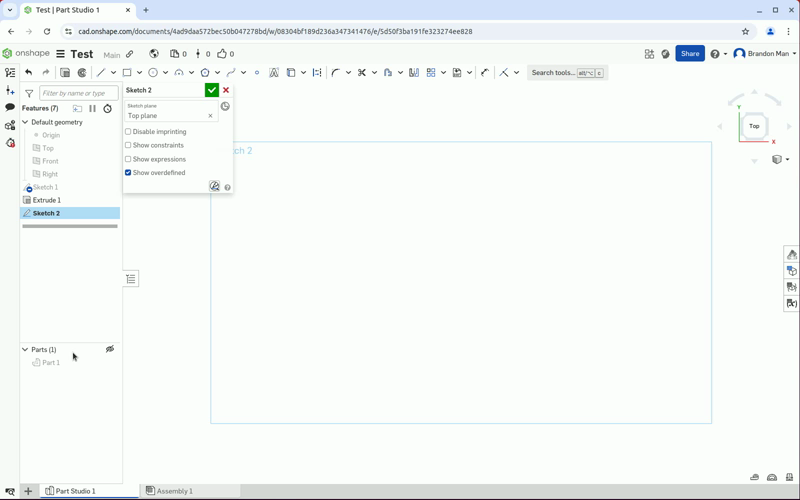
key(l)
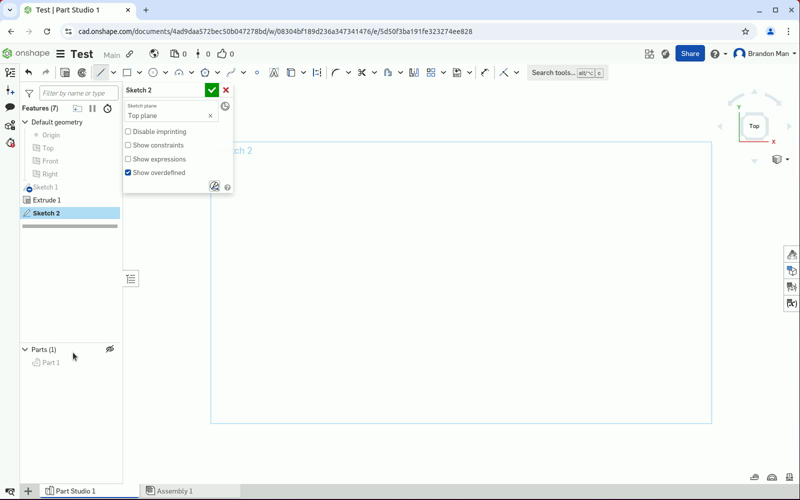
key_down(shift)
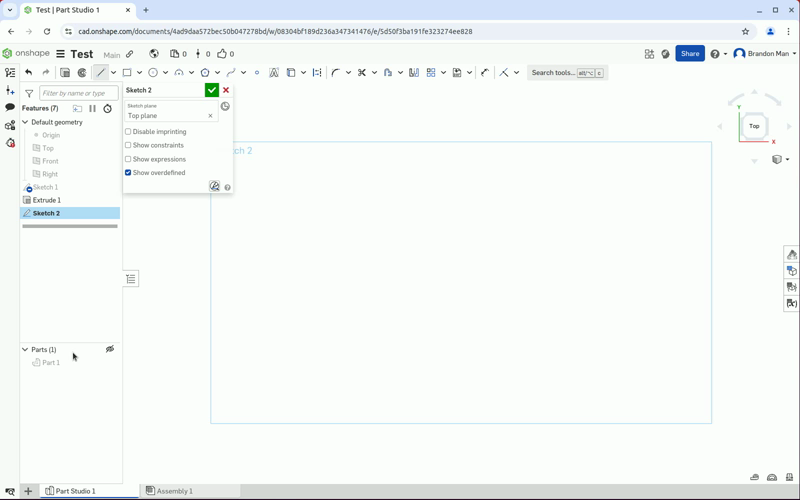
mouse_move(416, 308)
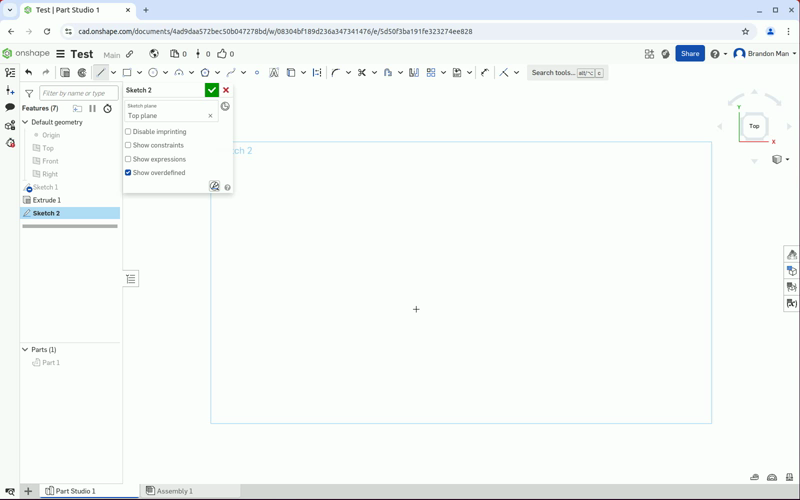
click(416, 308)
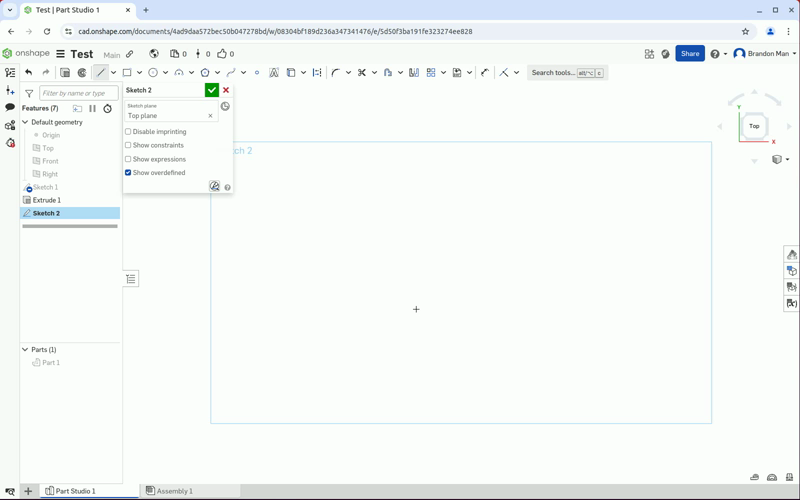
key_up(shift)
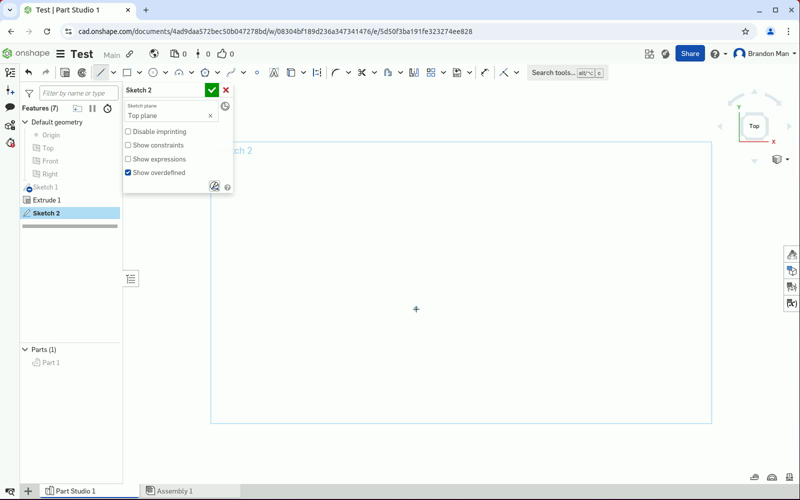
key_down(shift)
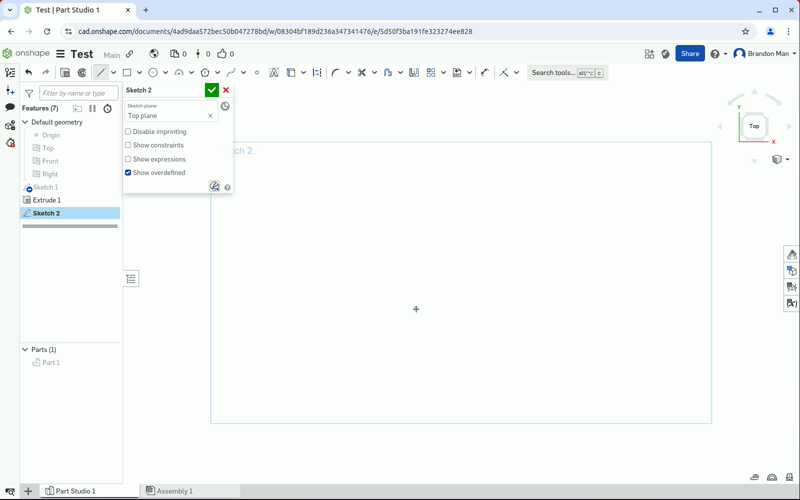
mouse_move(446, 308)
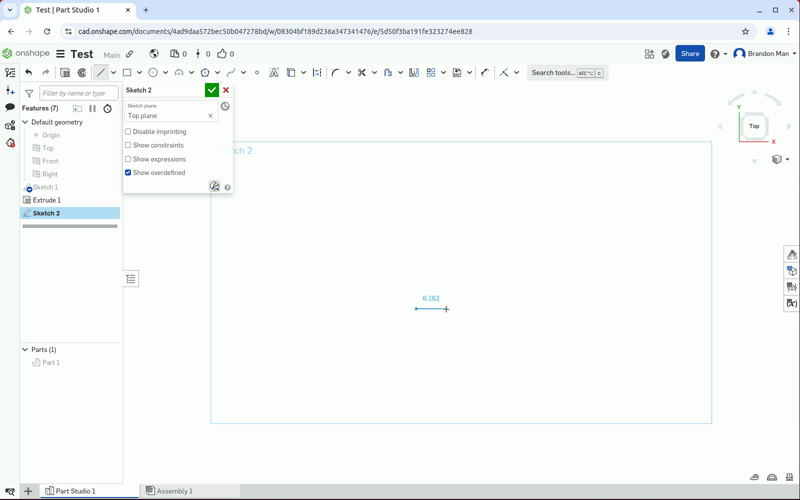
mouse_move(461, 334)
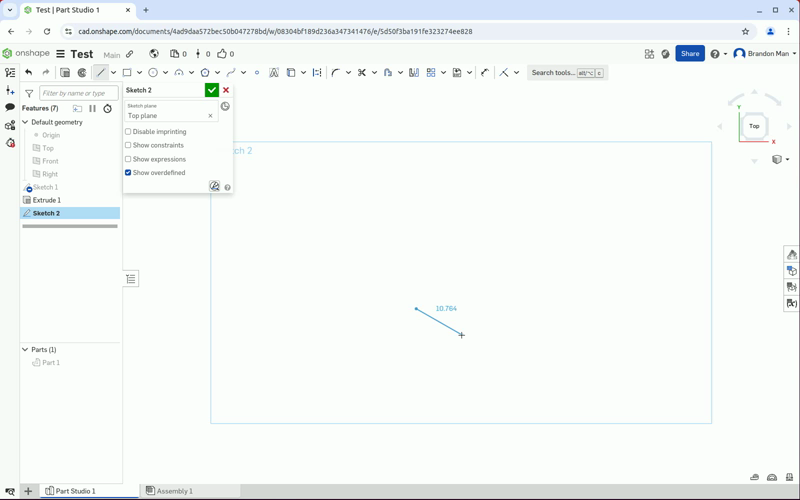
click(461, 334)
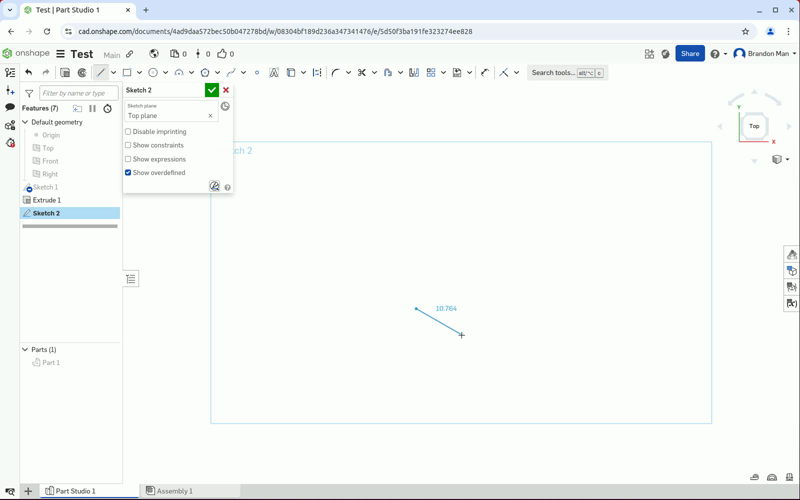
key_up(shift)
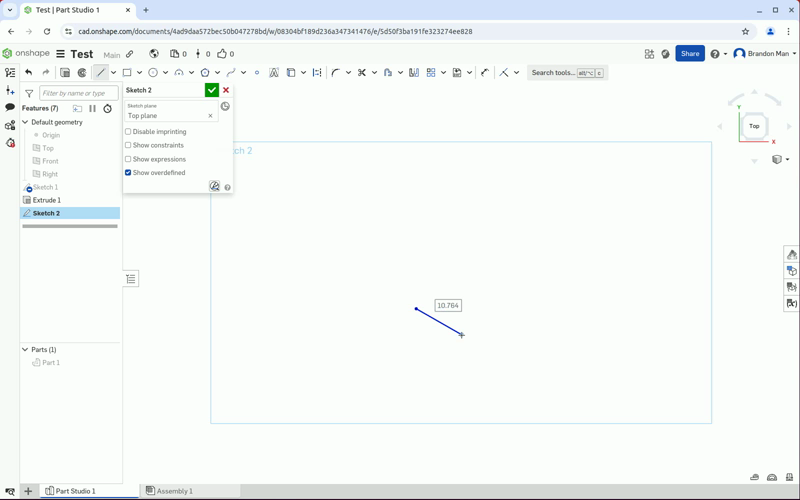
key_down(shift)
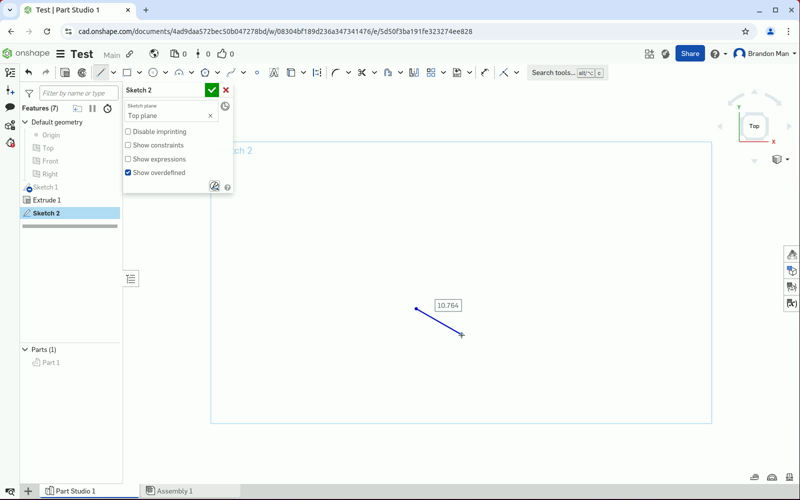
mouse_move(492, 334)
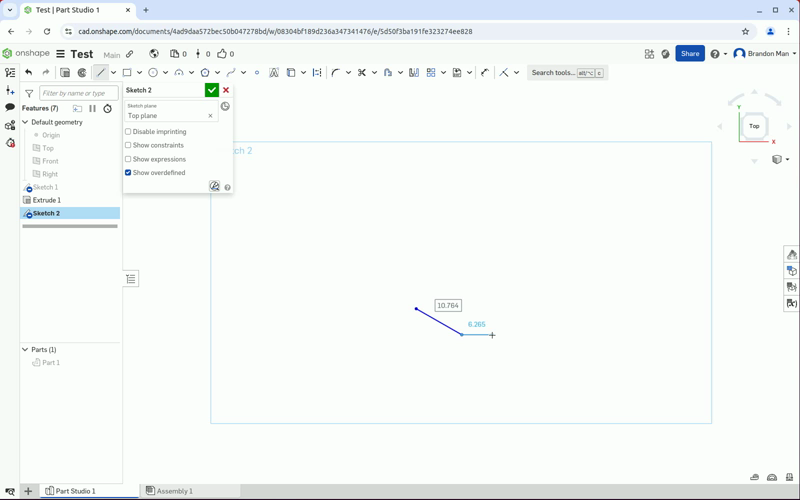
mouse_move(506, 308)
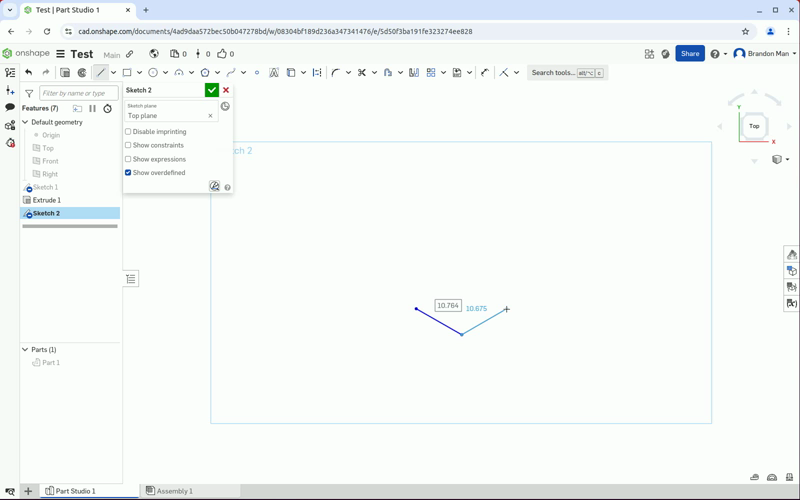
click(506, 308)
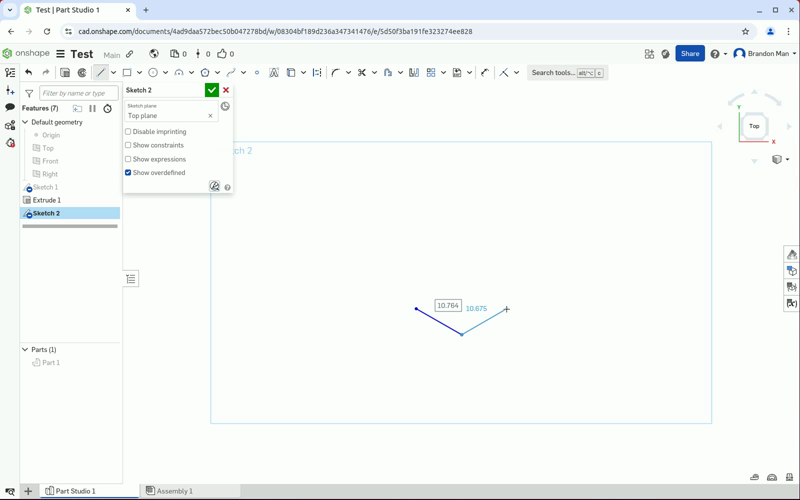
key_up(shift)
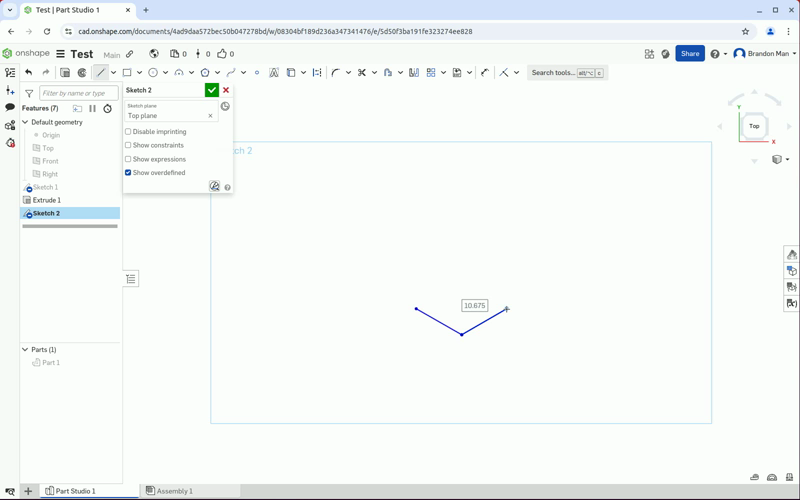
key_down(shift)
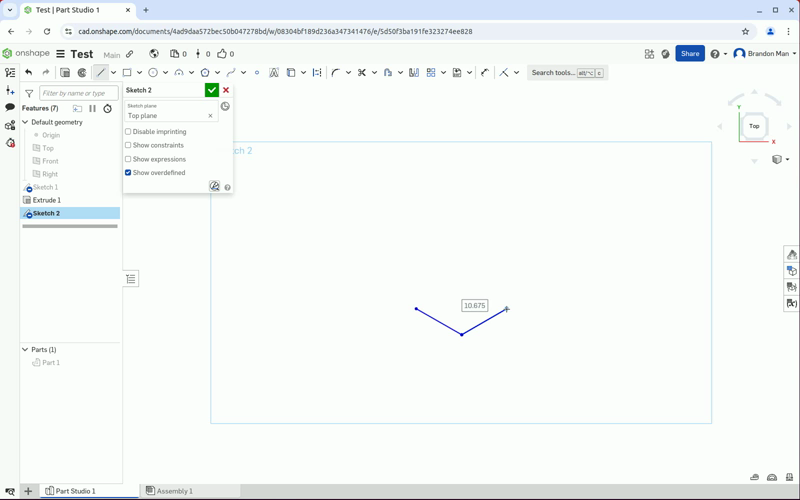
mouse_move(536, 308)
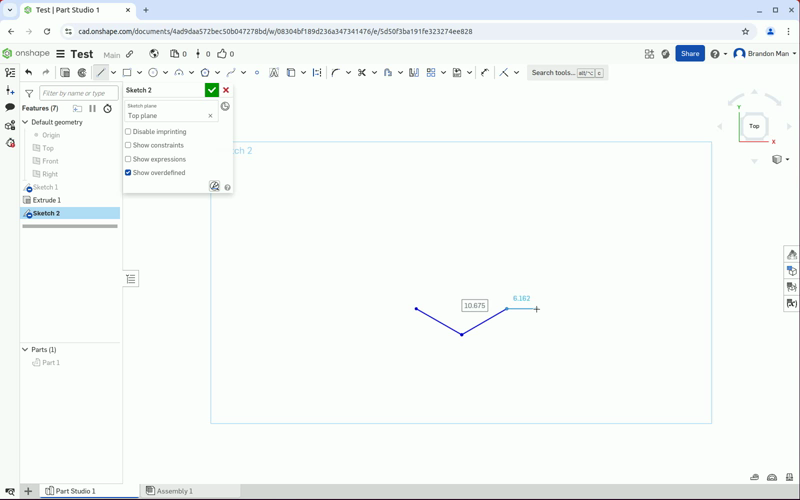
mouse_move(506, 256)
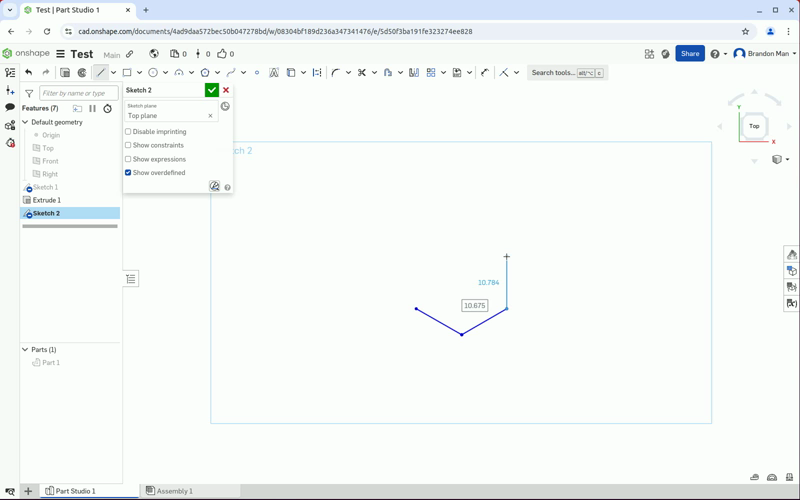
click(506, 256)
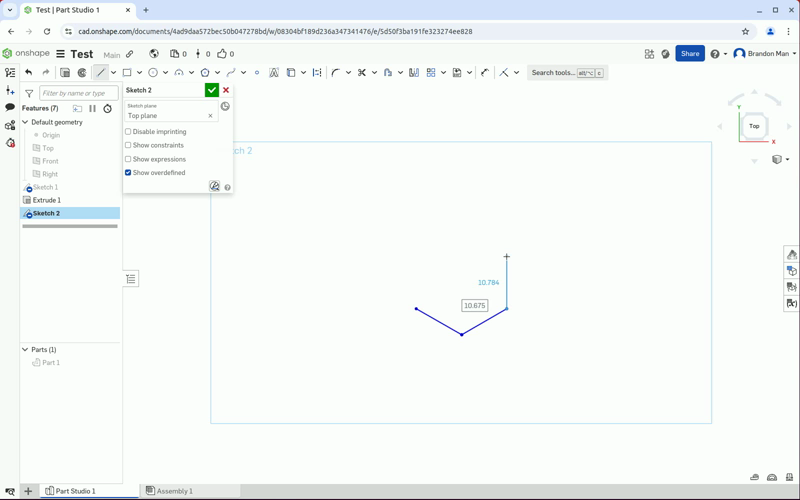
key_up(shift)
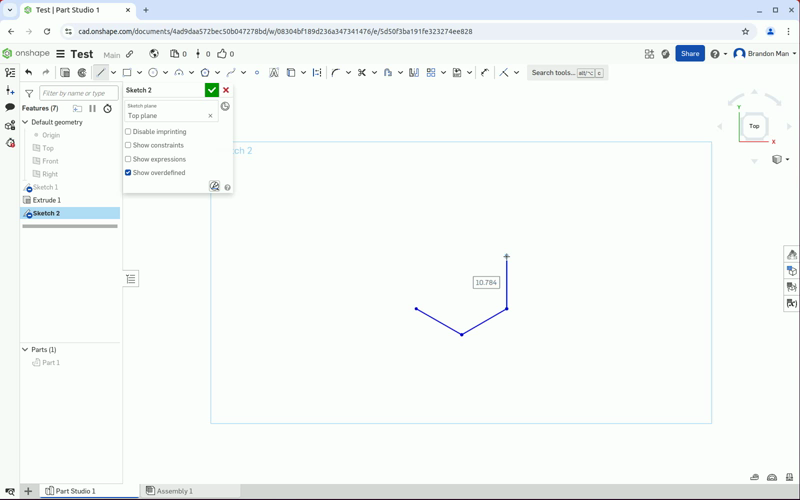
key_down(shift)
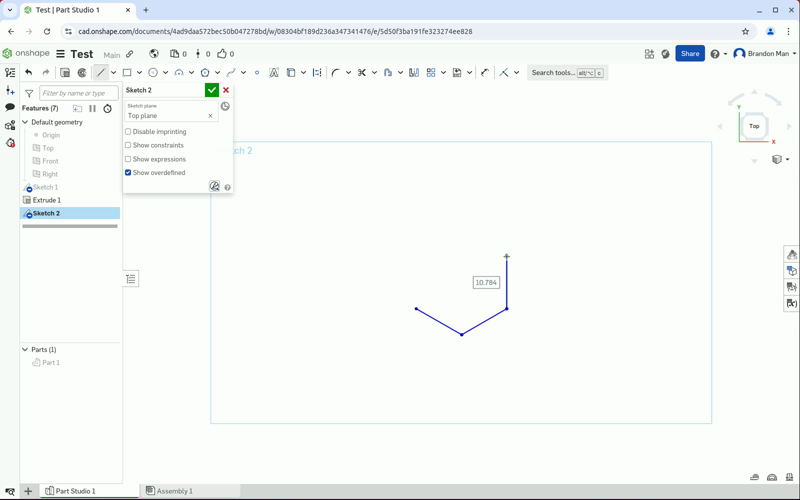
mouse_move(536, 256)
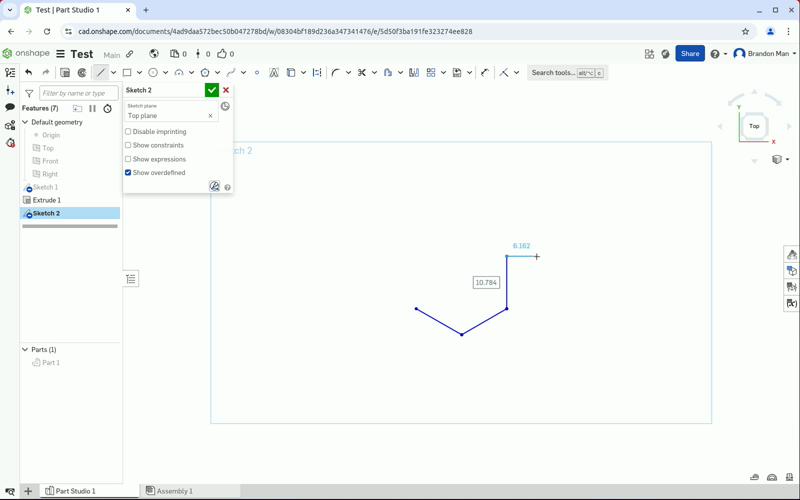
mouse_move(461, 230)
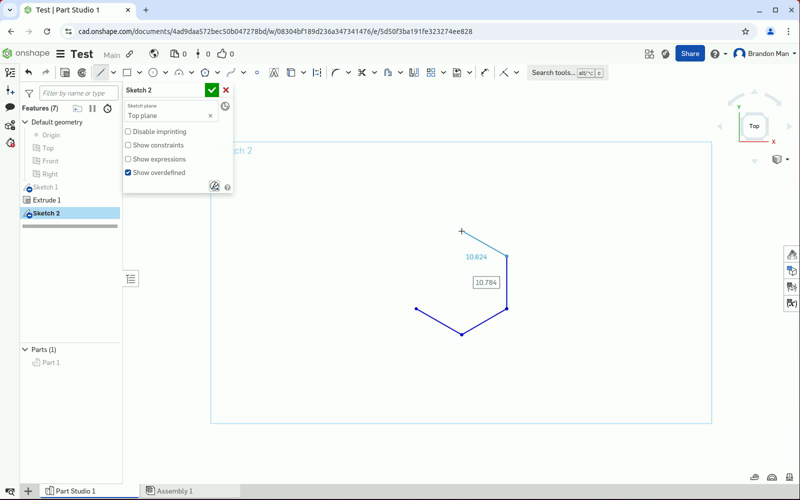
click(461, 230)
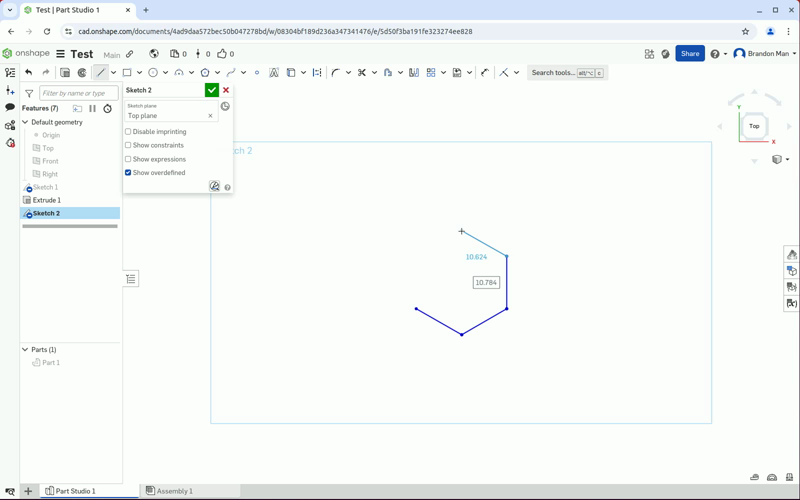
key_up(shift)
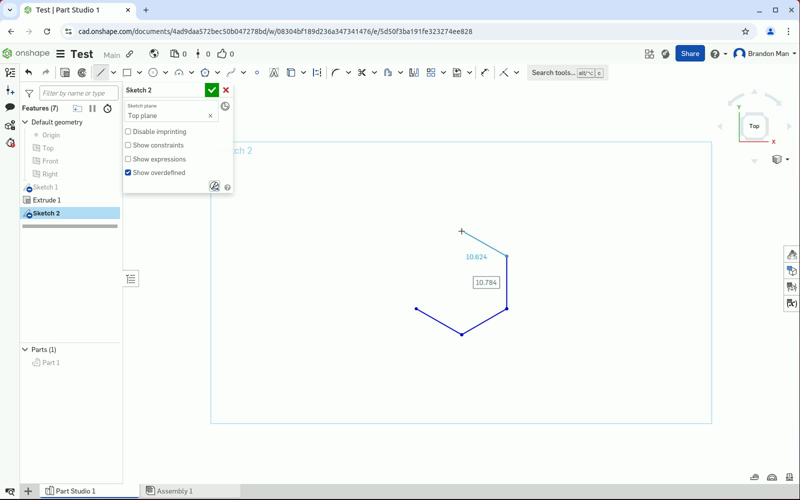
key_down(shift)
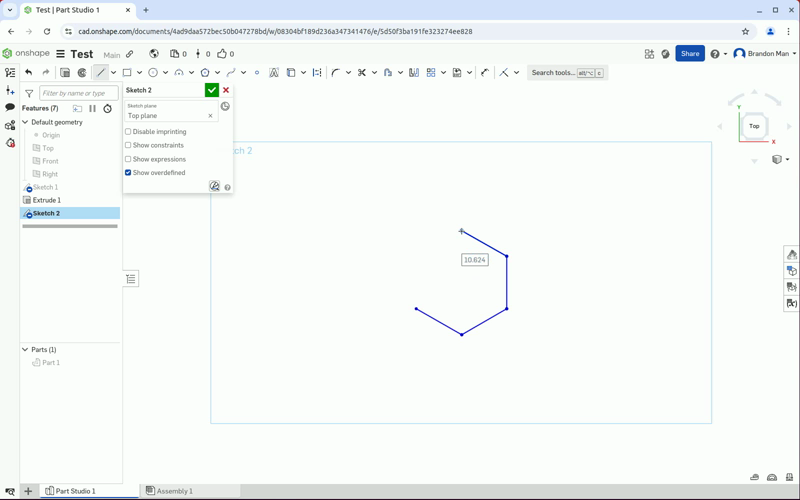
mouse_move(492, 230)
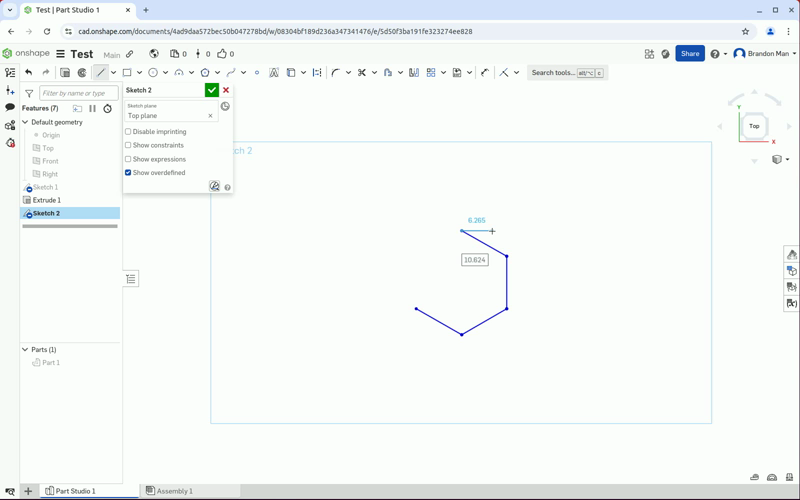
mouse_move(416, 256)
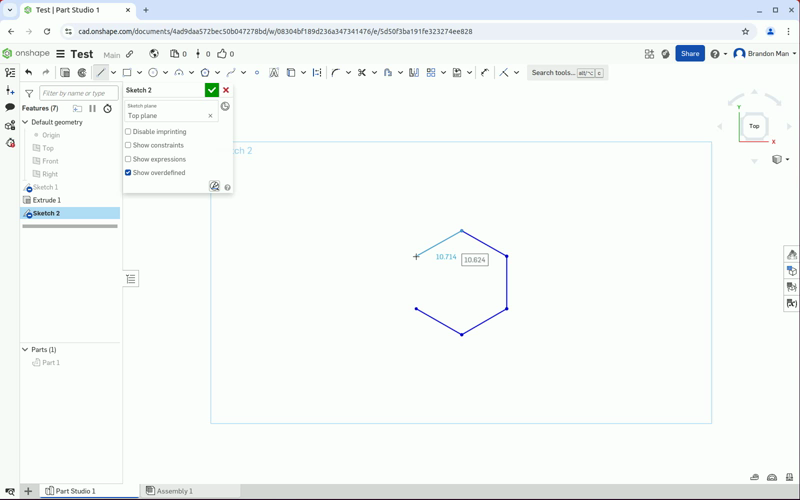
click(416, 256)
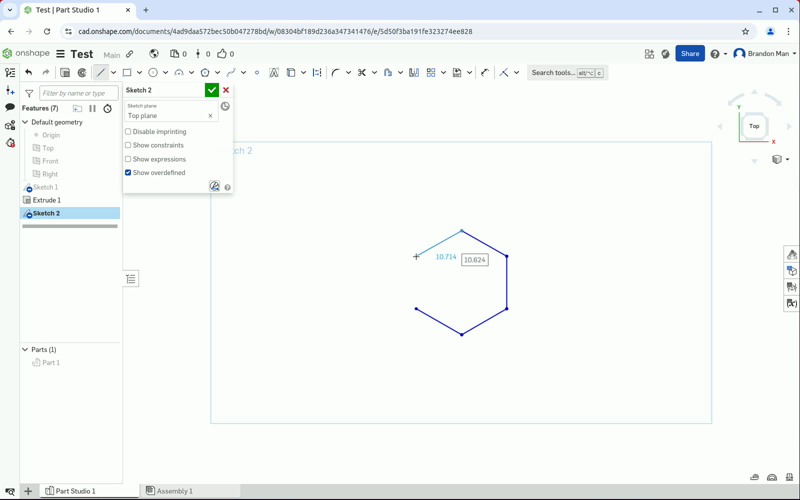
key_up(shift)
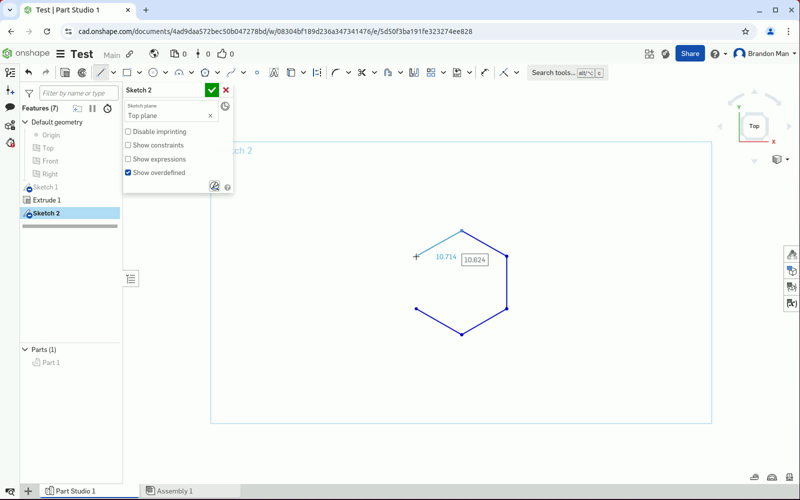
mouse_move(446, 256)
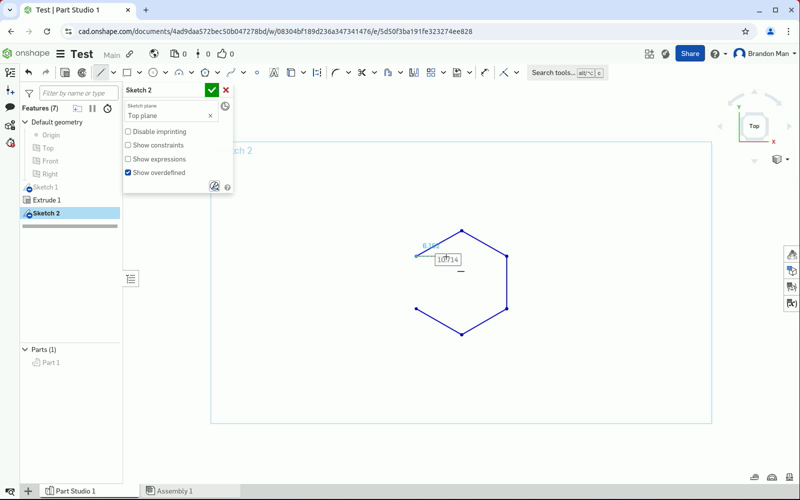
key_down(shift)
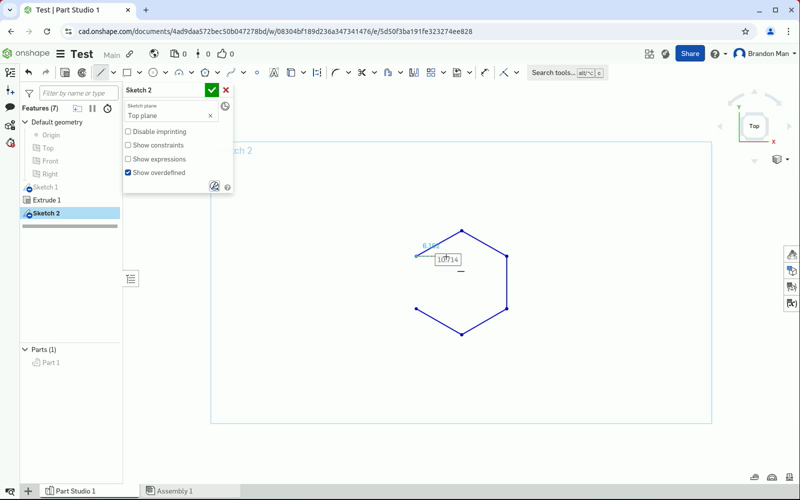
mouse_move(416, 308)
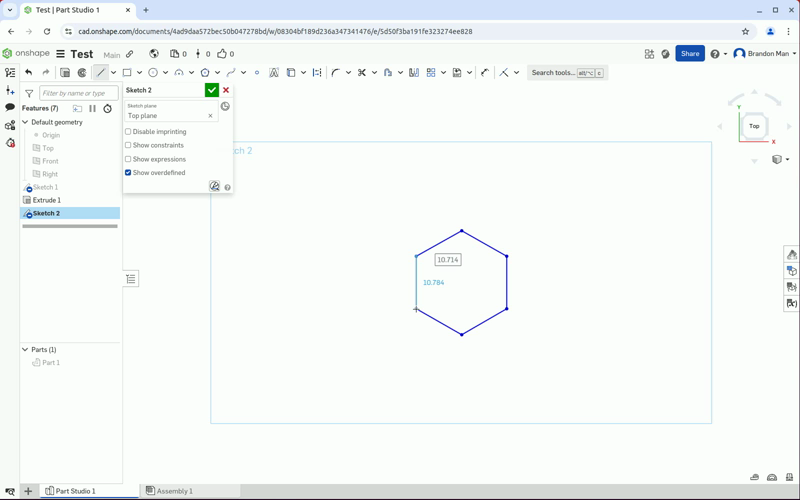
key_up(shift)
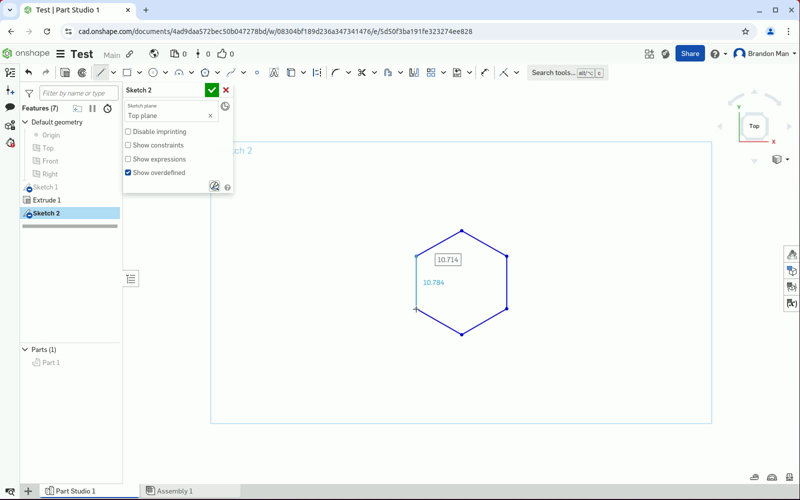
click(416, 308)
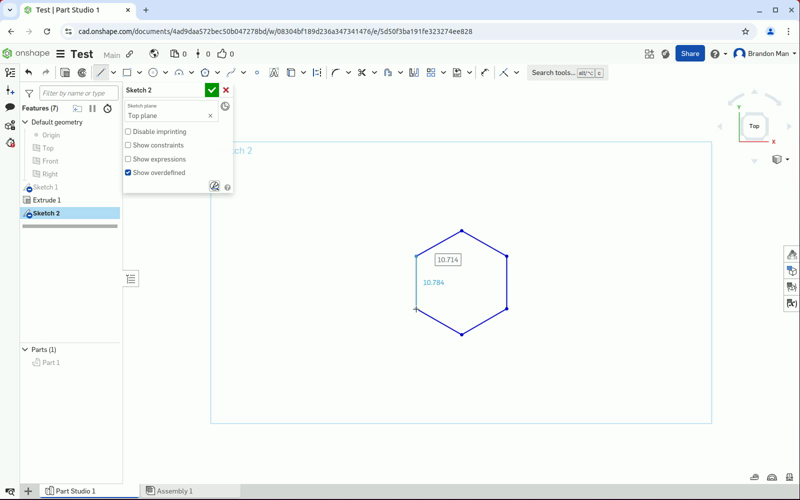
key(esc)
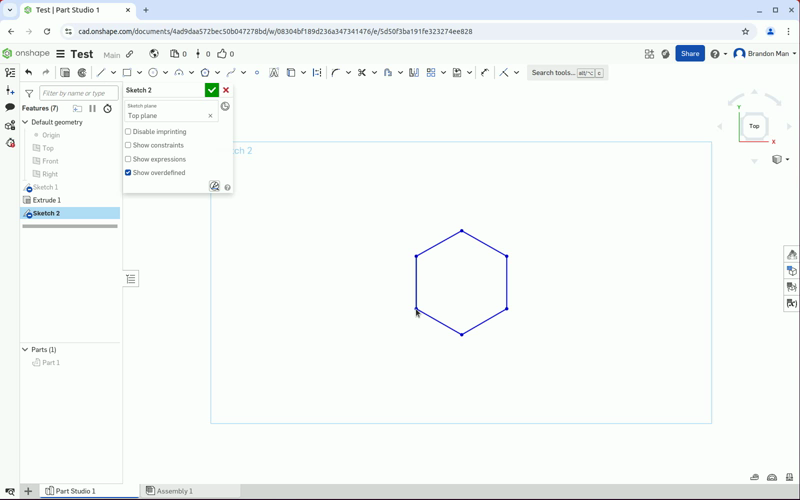
mouse_move(457, 294)
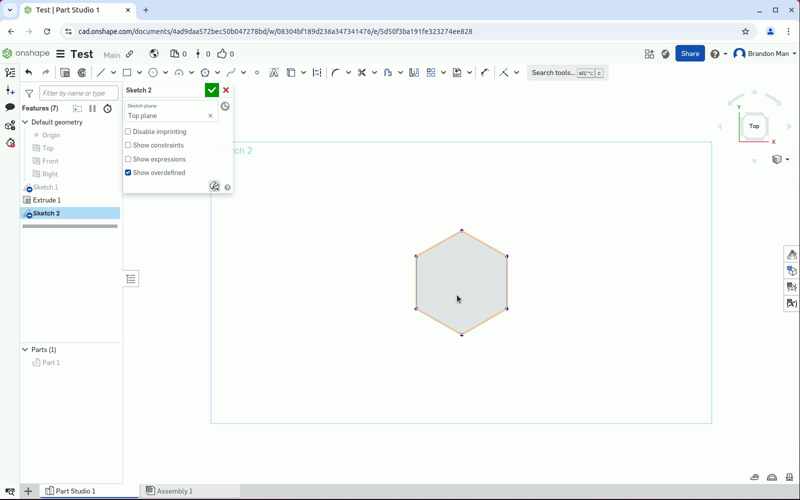
click(457, 294)
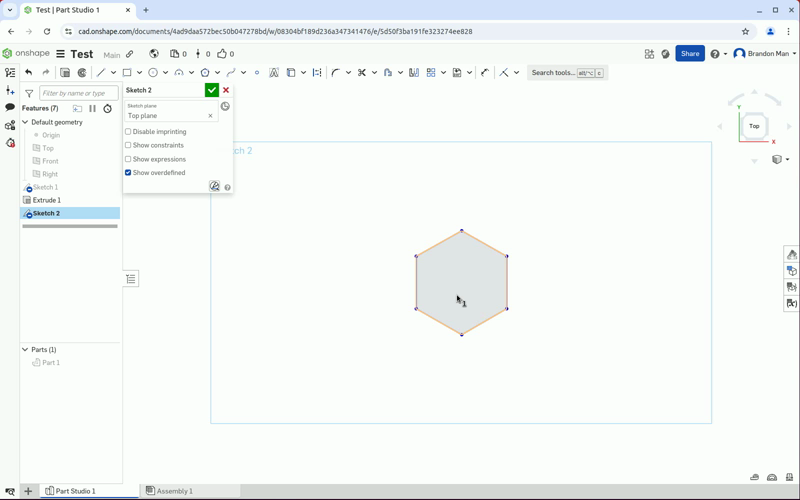
mouse_move(73, 352)
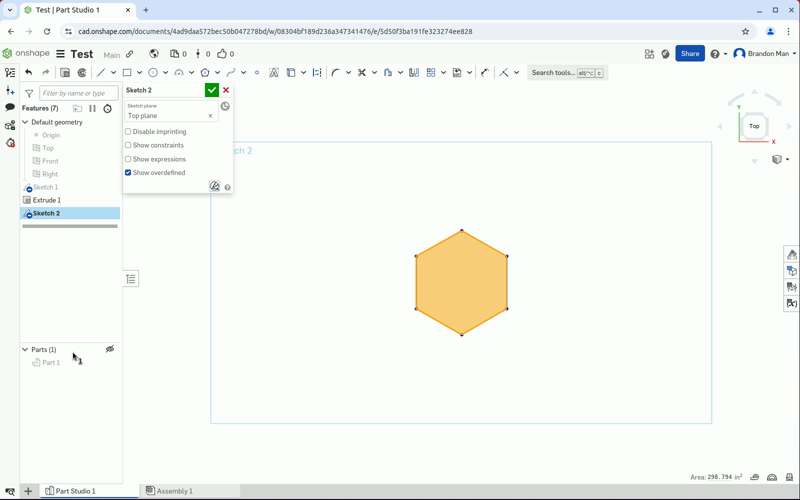
key(shift+y)
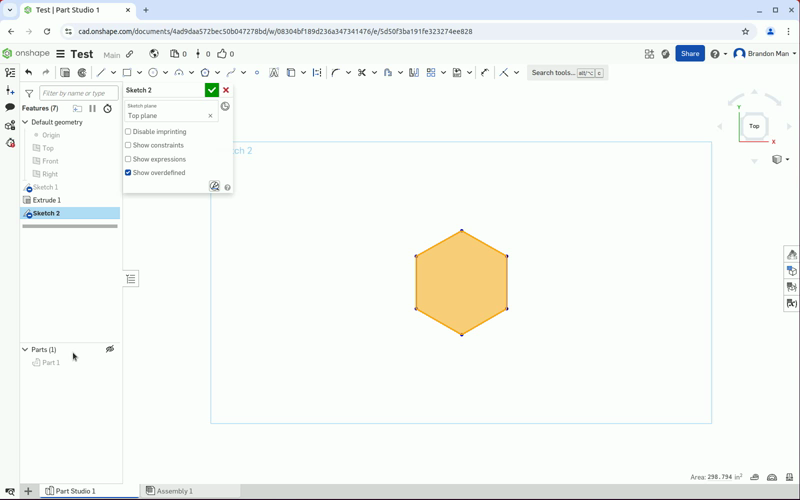
key(shift+e)
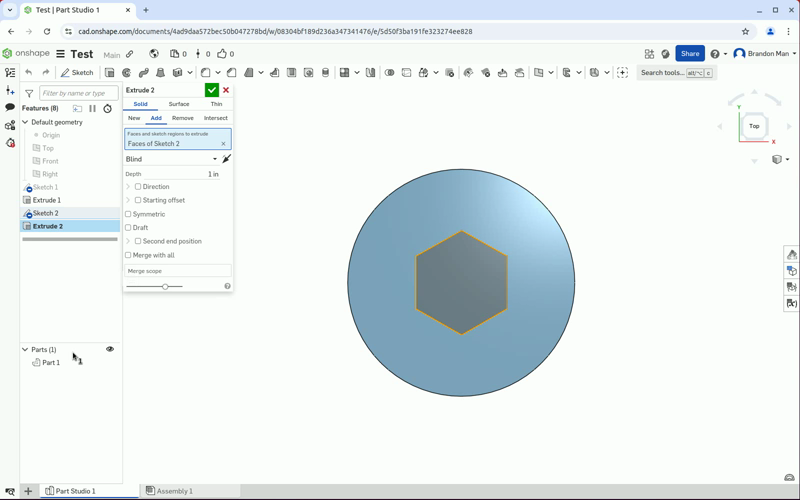
mouse_move(143, 106)
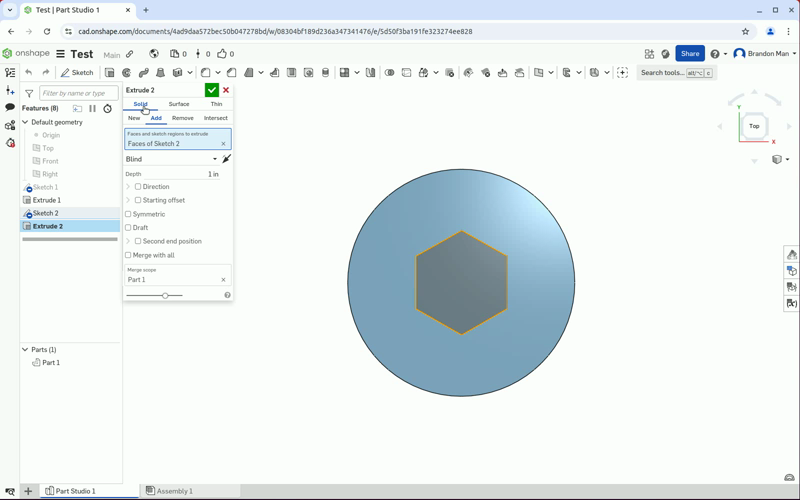
click(143, 106)
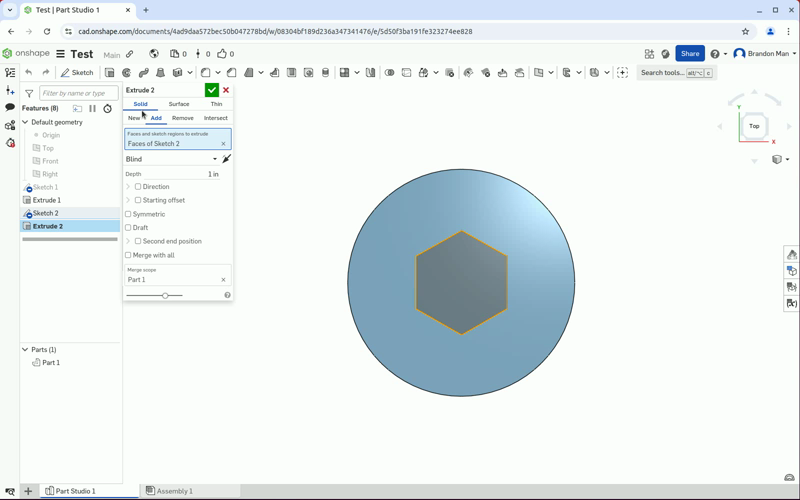
mouse_move(137, 120)
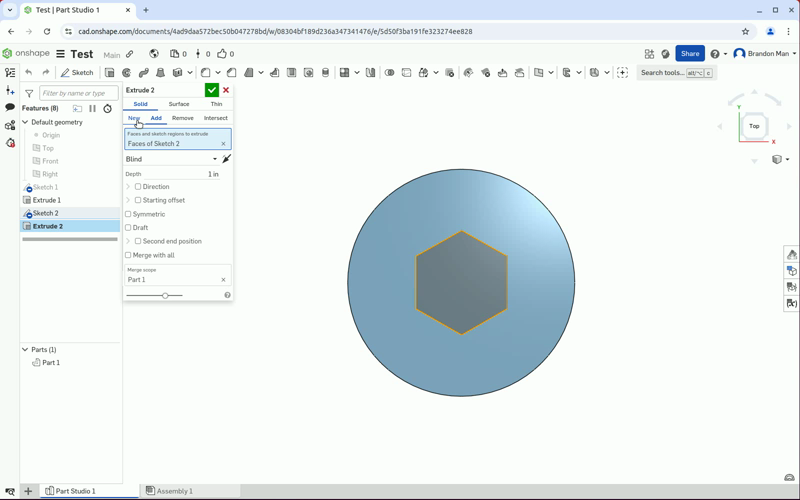
click(137, 120)
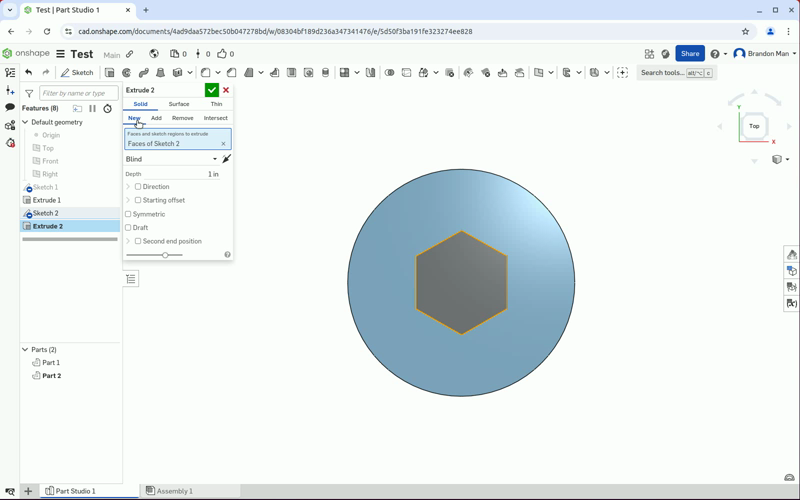
key(tab, 4)
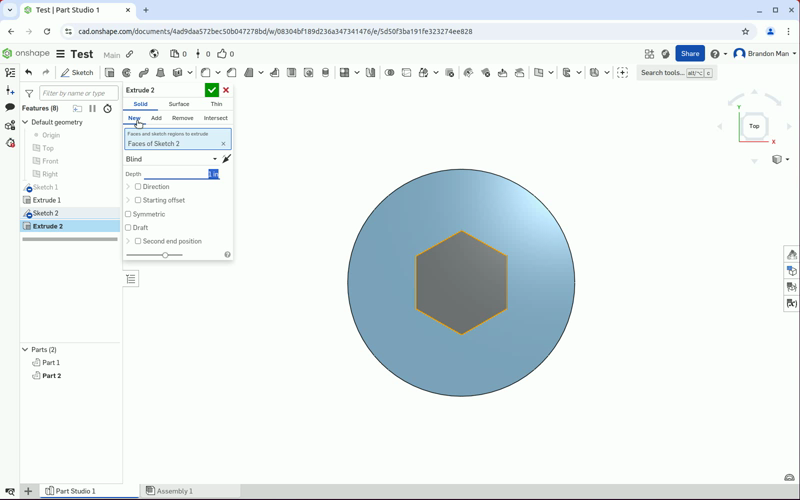
text(7.462)
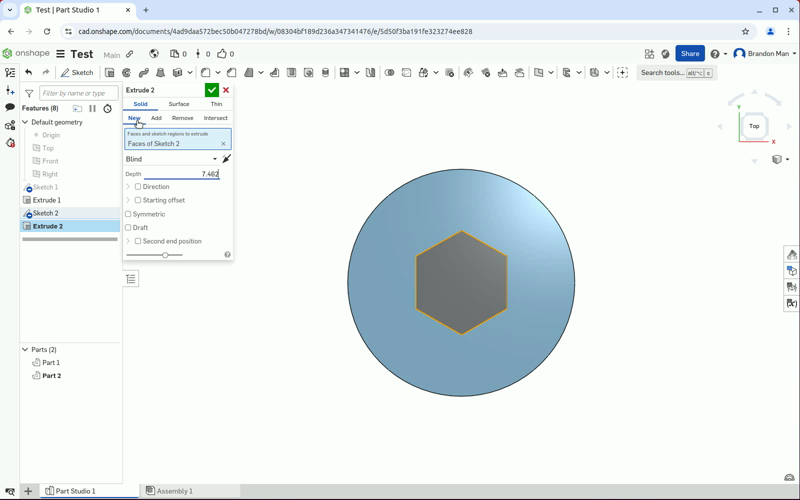
key(enter)
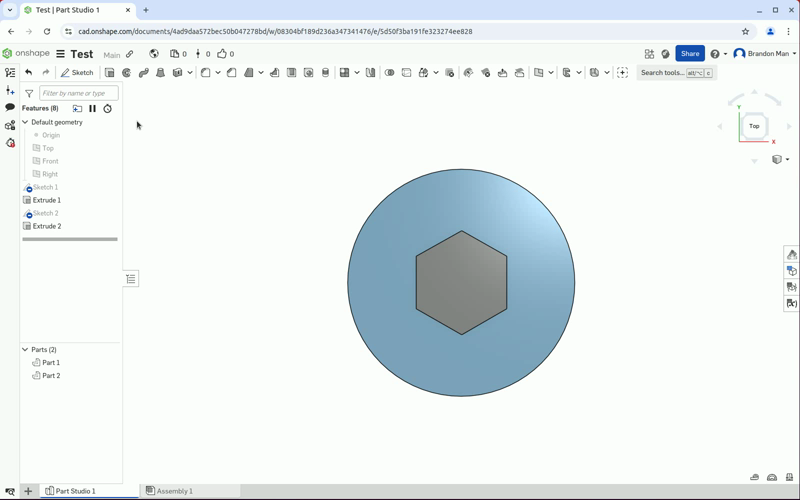
key(shift+h)
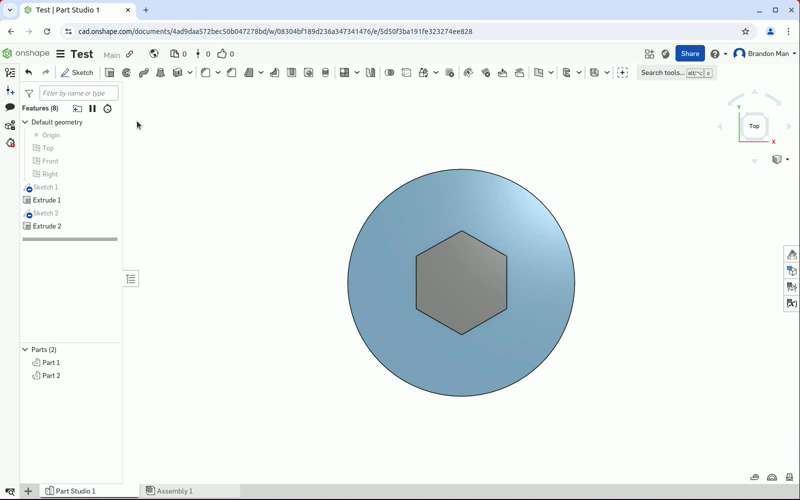
key(shift+h)
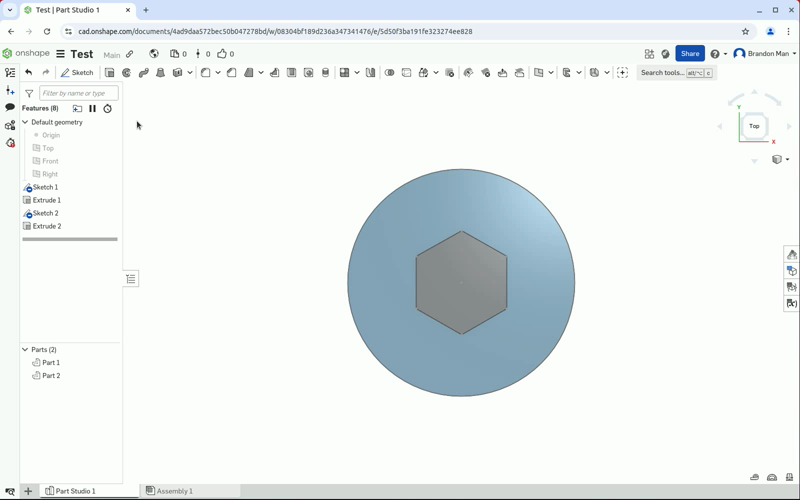
key(shift+7)
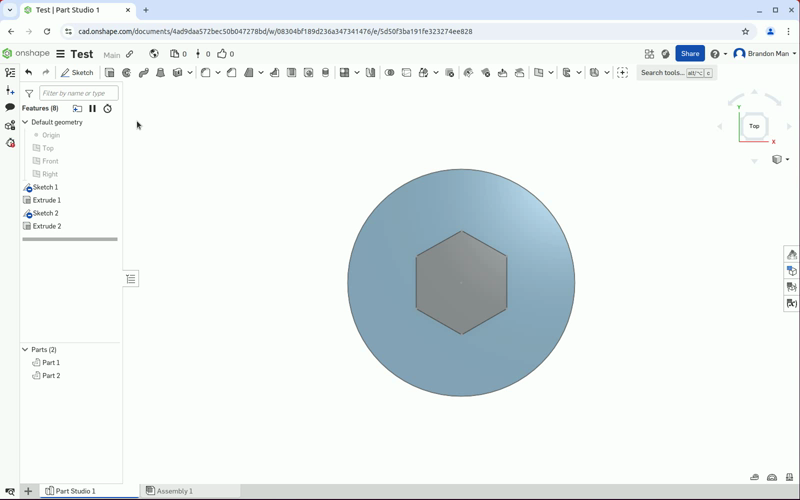
key(up, 3)
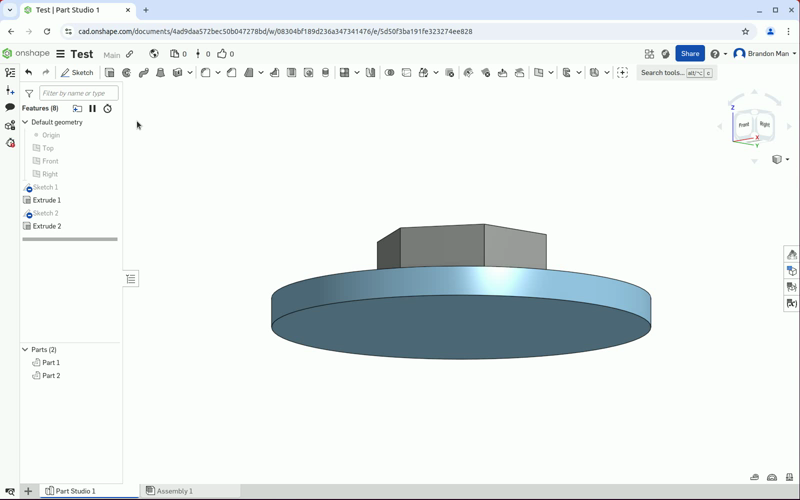
key(left, 3)
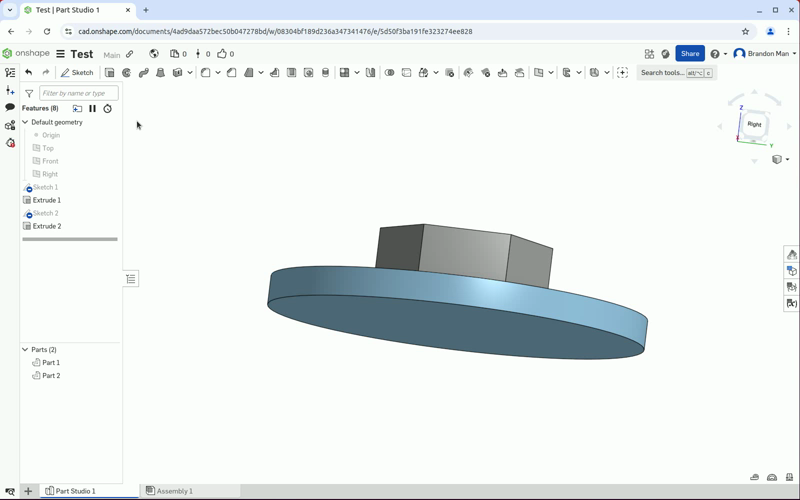
key(right, 3)
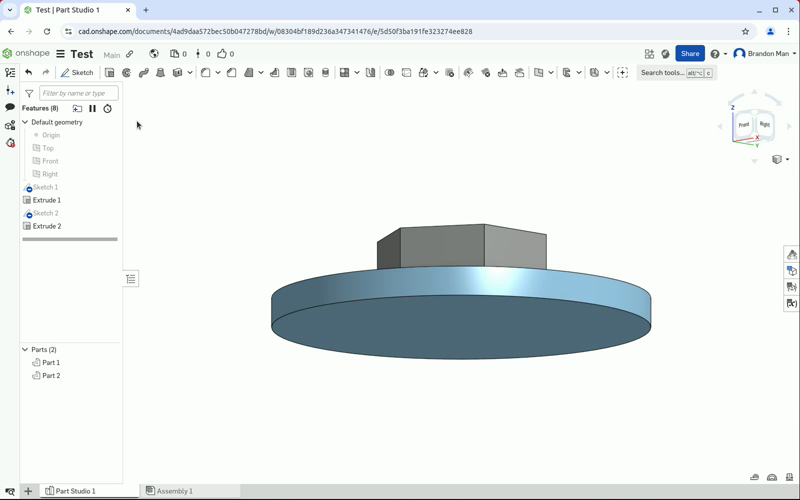
key(down, 3)
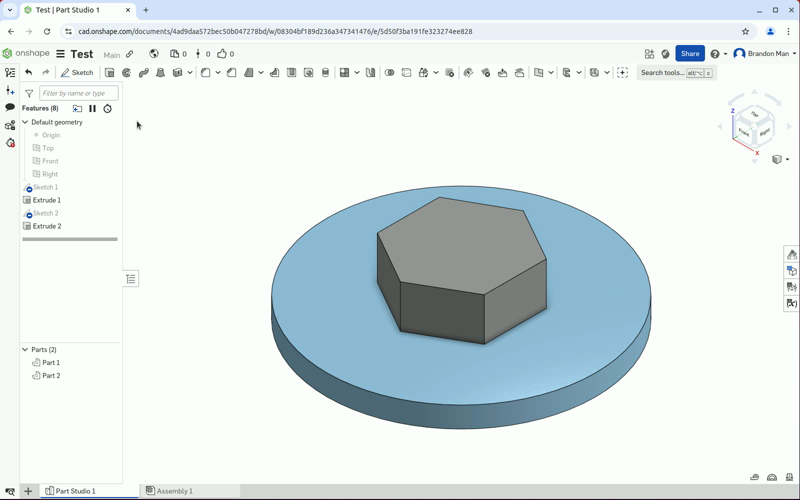
mouse_move(73, 189)
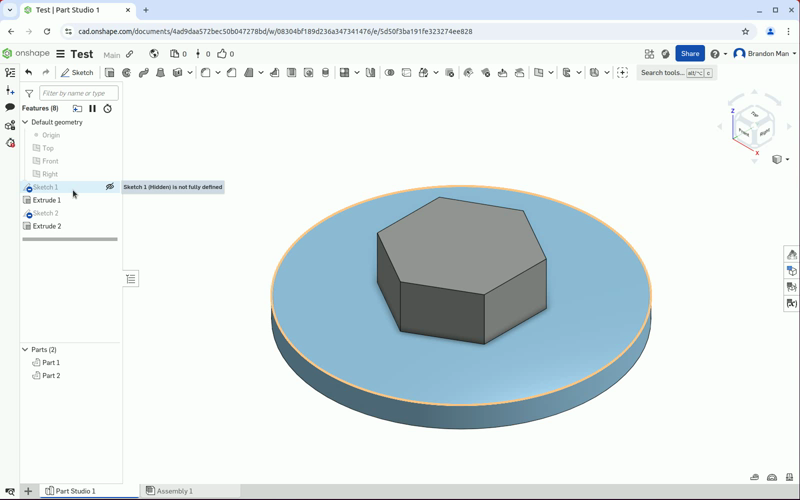
click(73, 189)